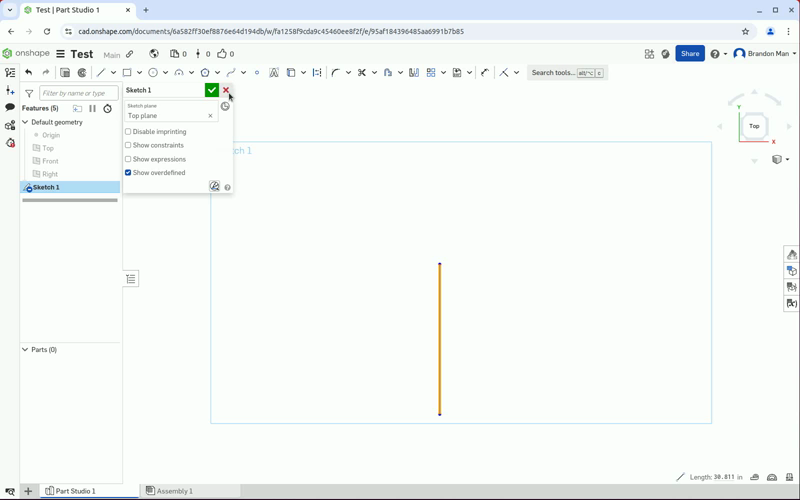
key(shift+h)
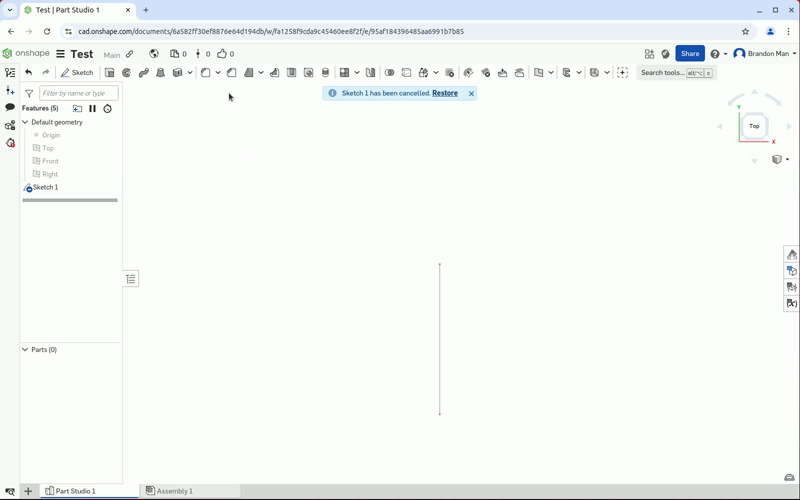
key(shift+s)
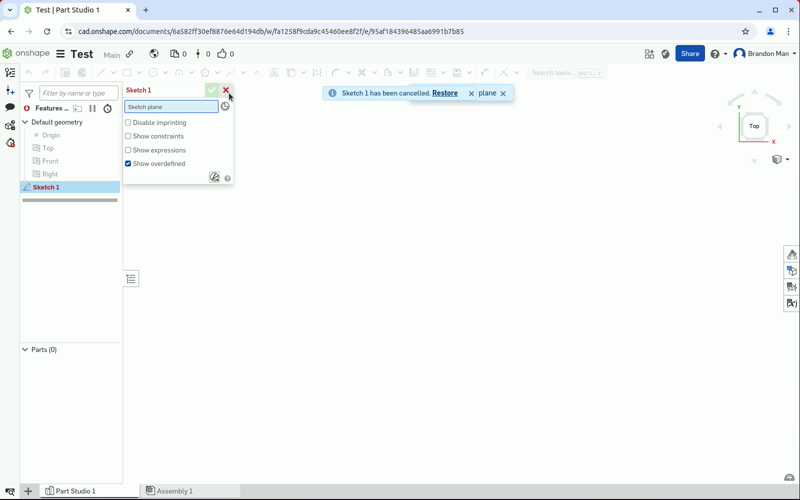
mouse_move(73, 150)
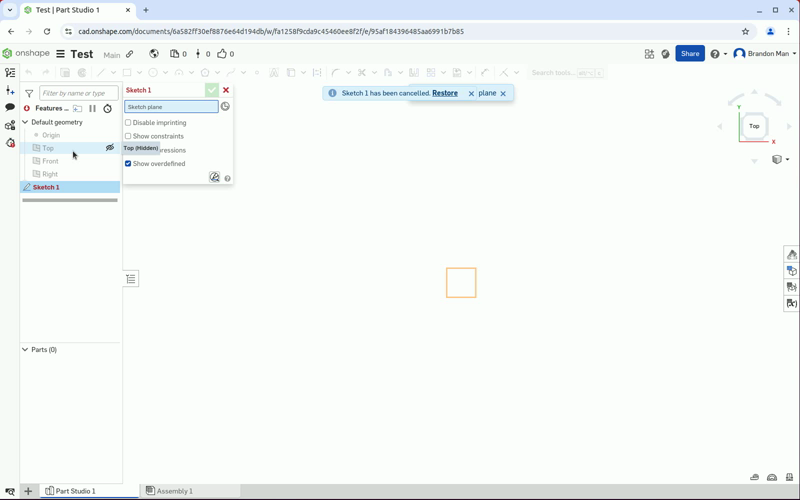
click(73, 150)
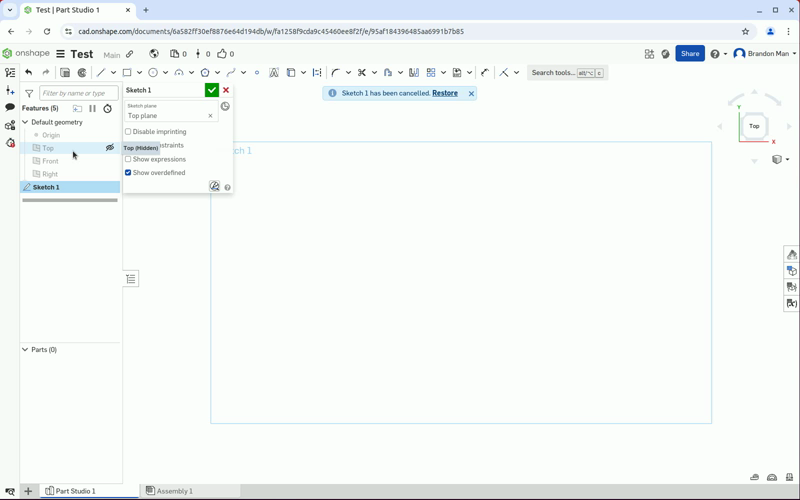
mouse_move(73, 352)
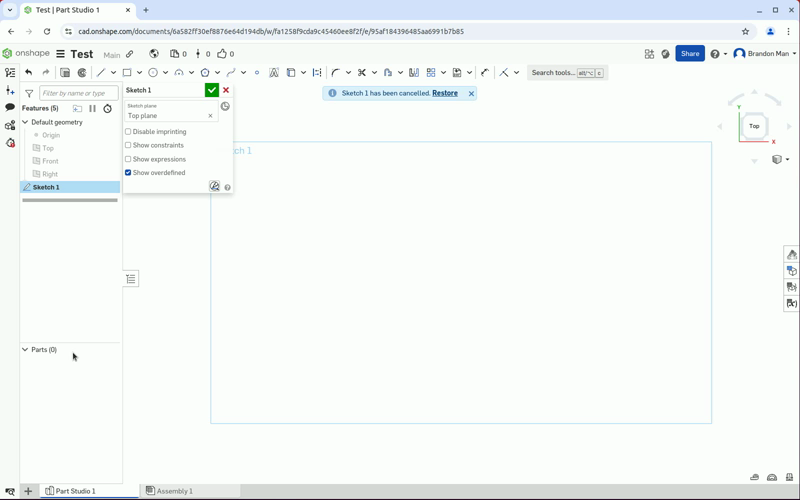
key(y)
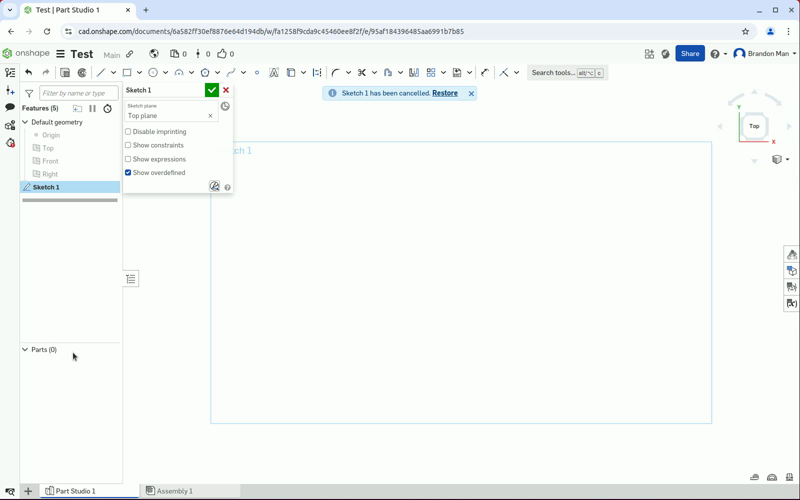
key(c)
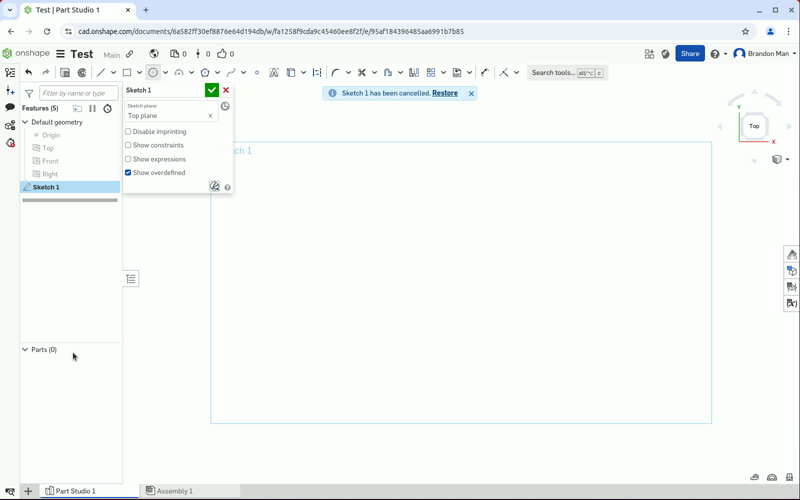
key_down(shift)
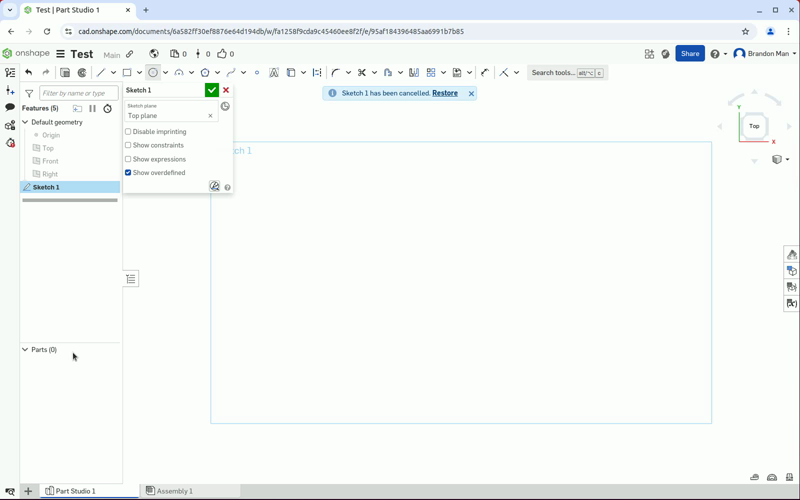
mouse_move(461, 282)
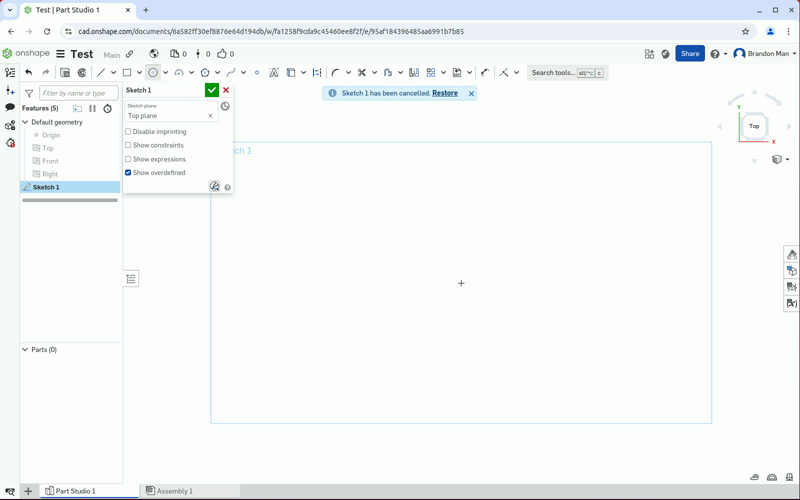
click(461, 282)
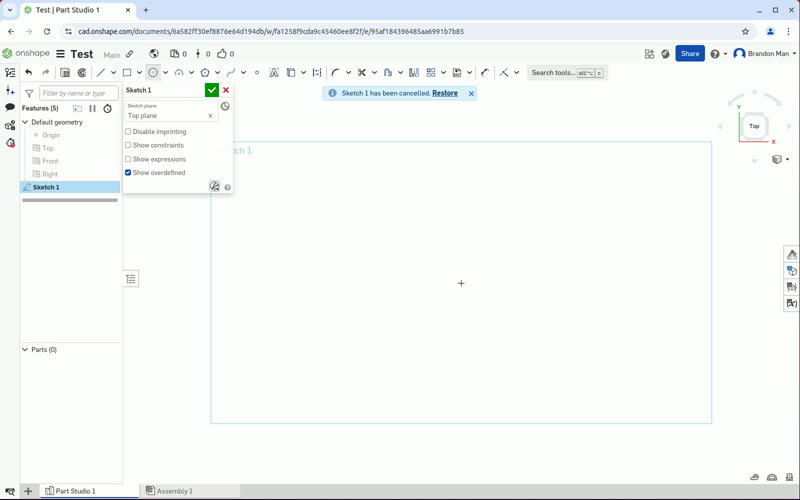
key_up(shift)
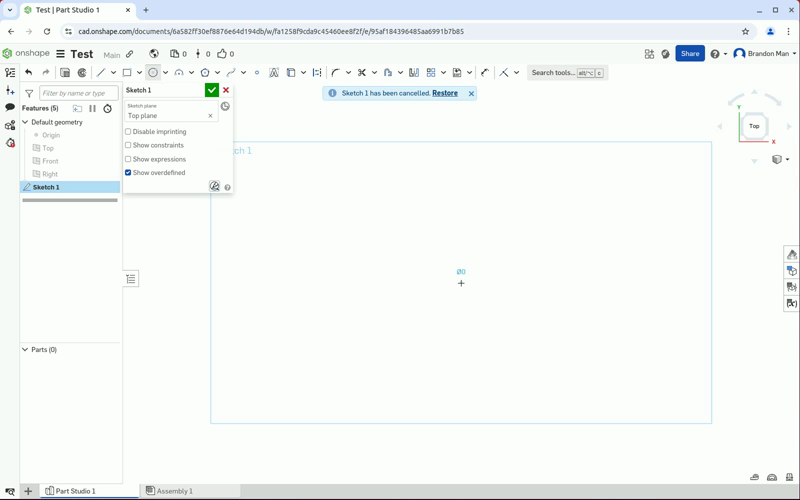
mouse_move(532, 282)
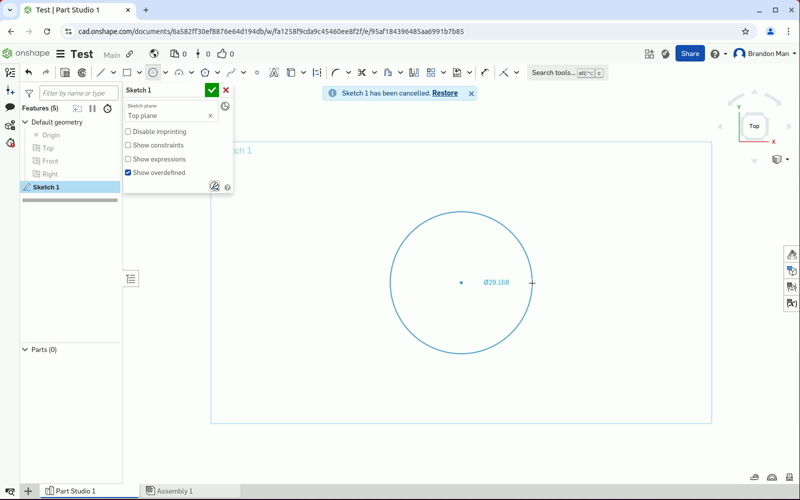
click(532, 282)
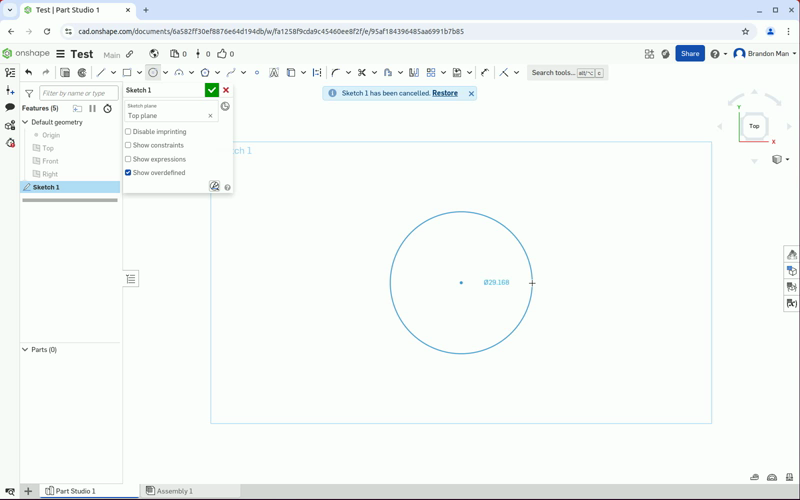
key(esc)
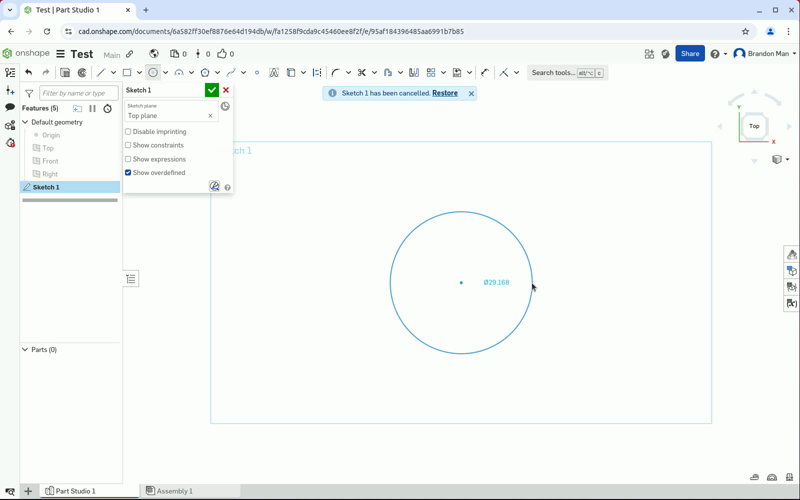
key(c)
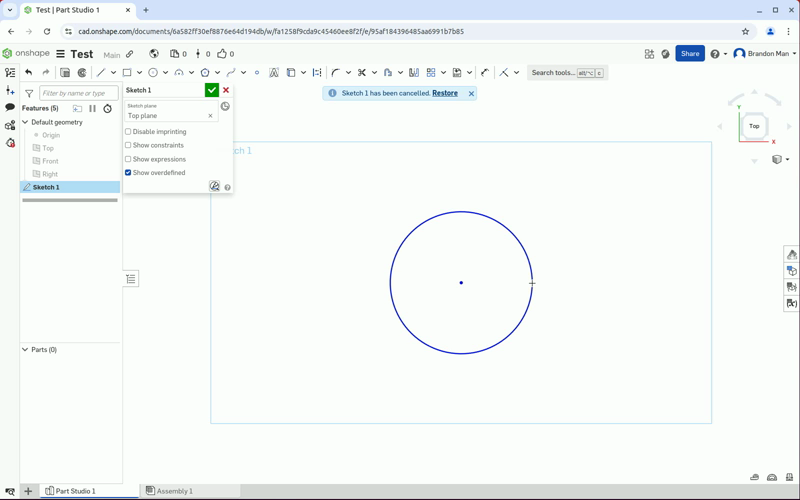
key_down(shift)
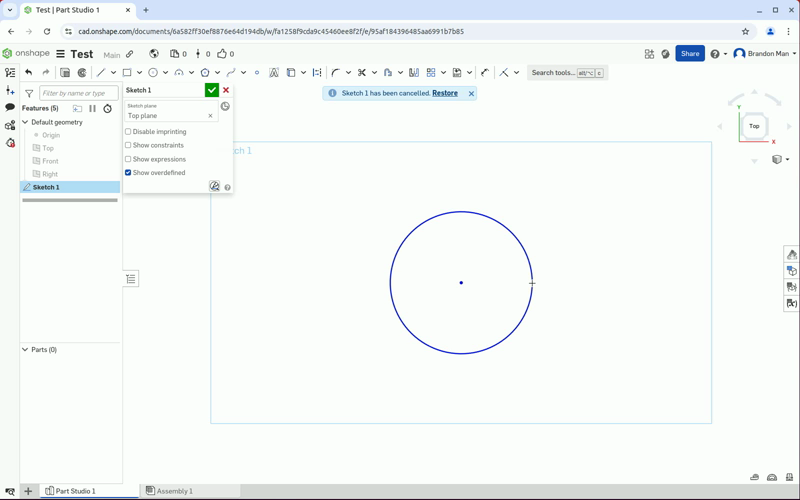
mouse_move(461, 282)
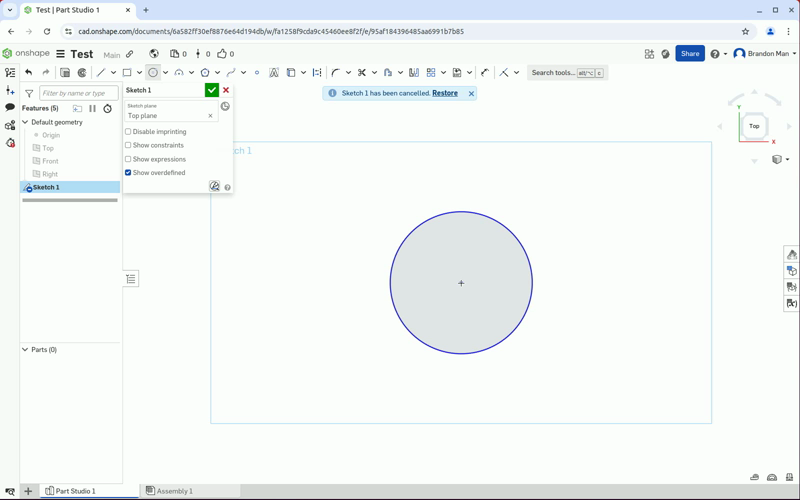
click(461, 282)
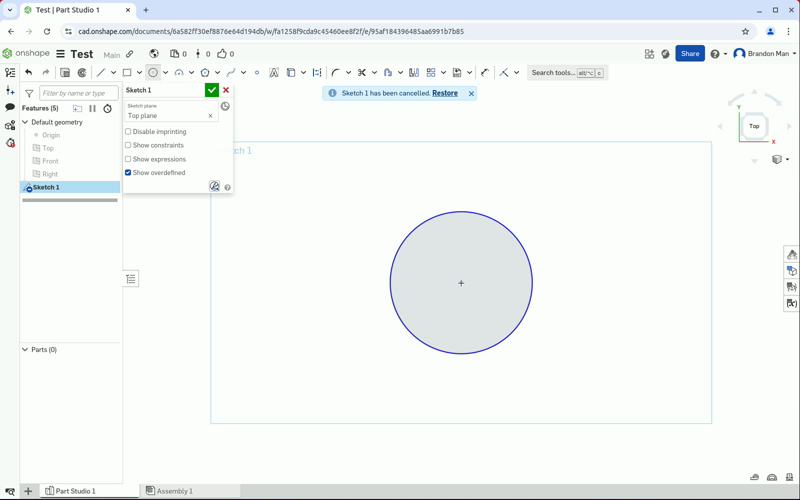
key_up(shift)
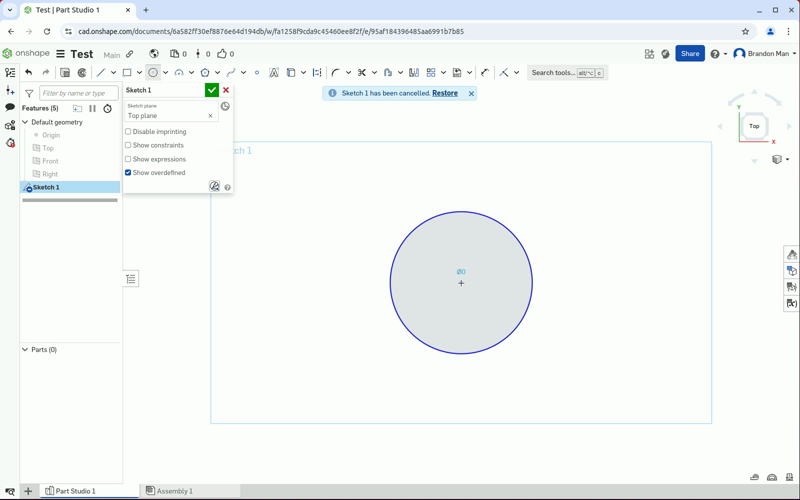
mouse_move(486, 282)
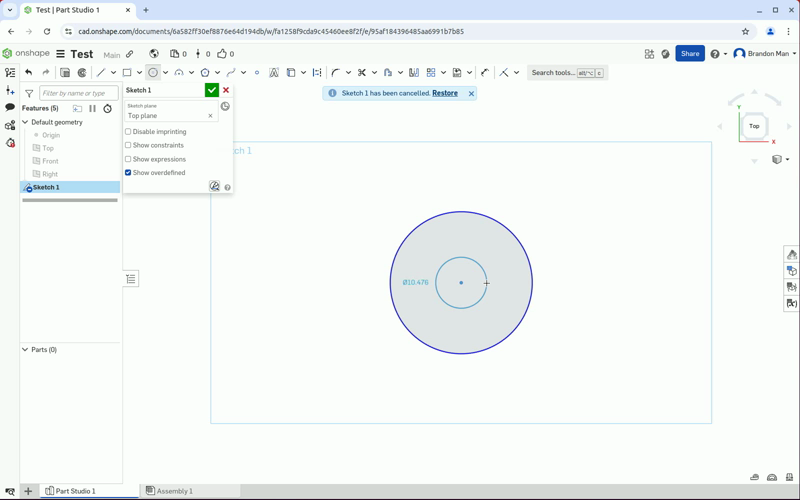
click(486, 282)
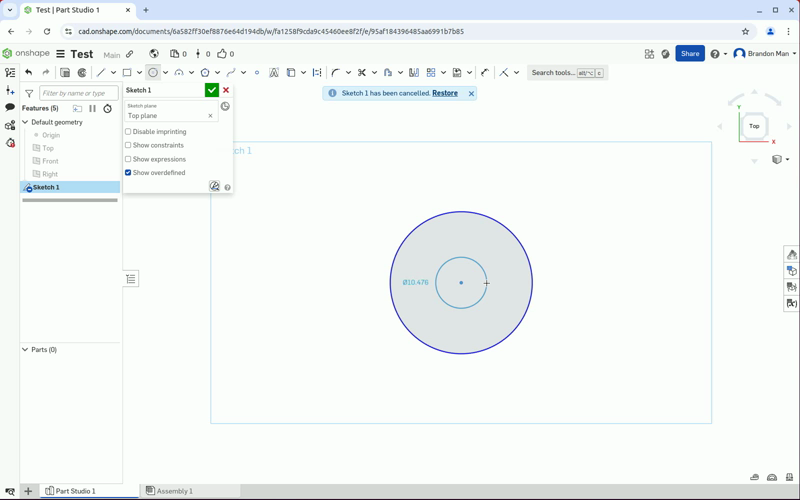
key(esc)
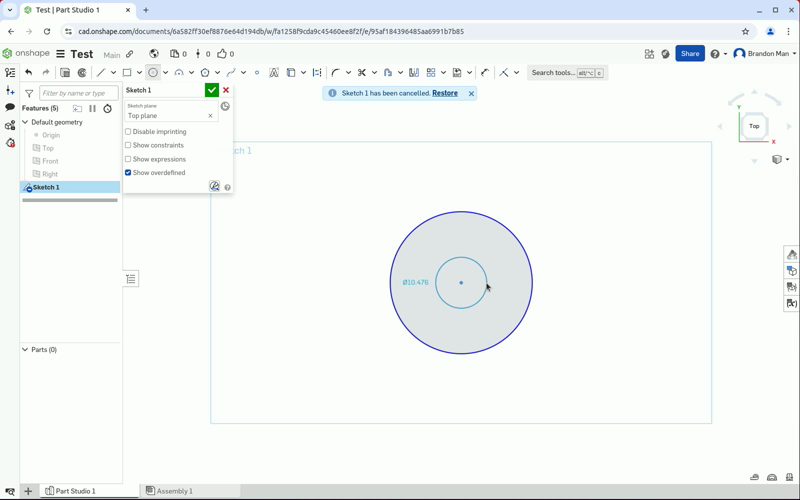
mouse_move(486, 228)
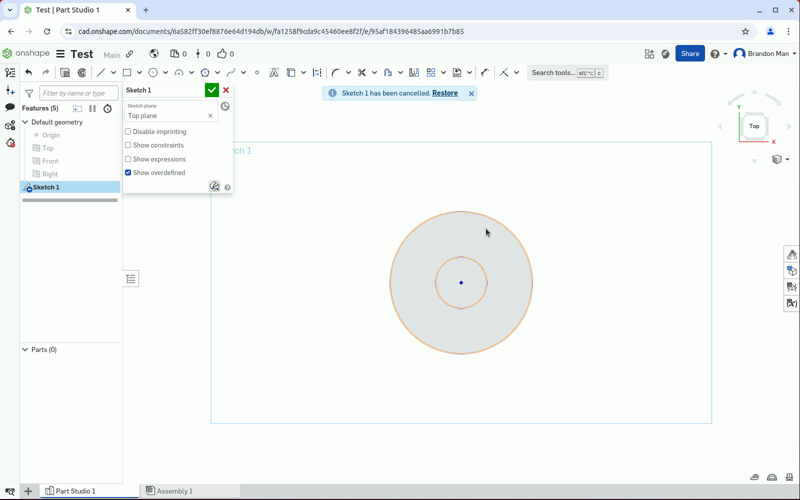
click(486, 228)
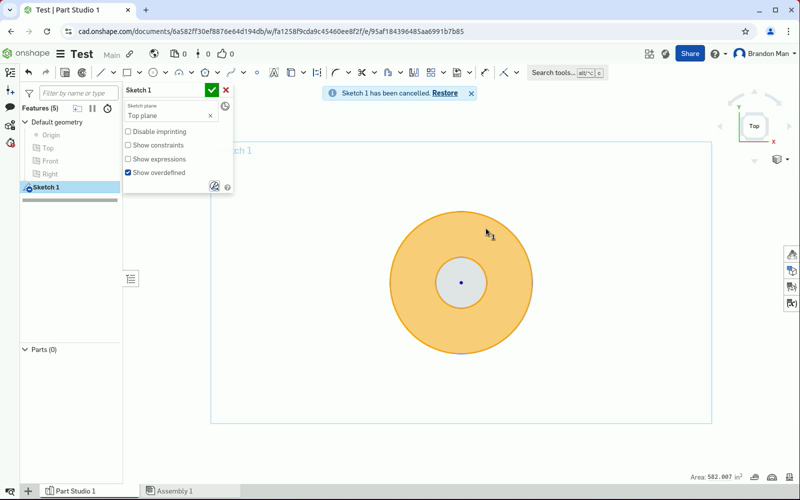
mouse_move(73, 352)
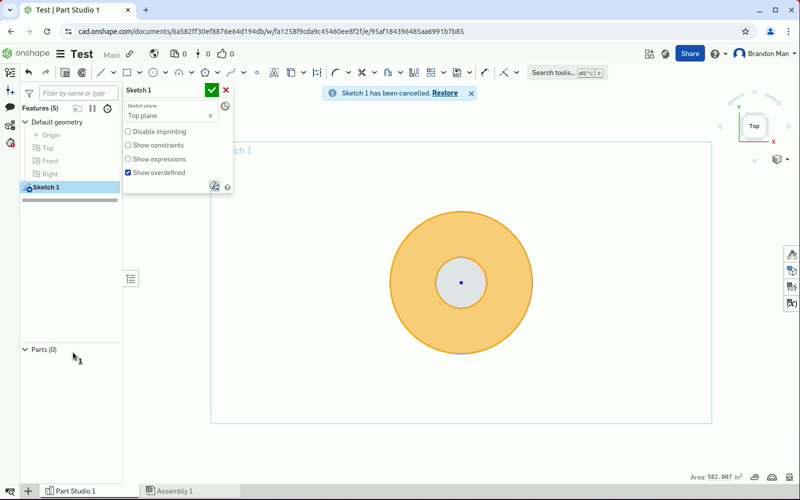
key(shift+y)
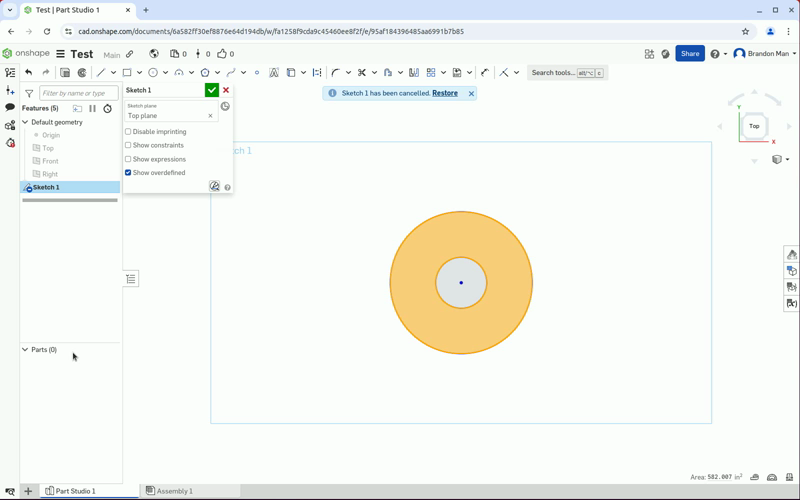
key(shift+e)
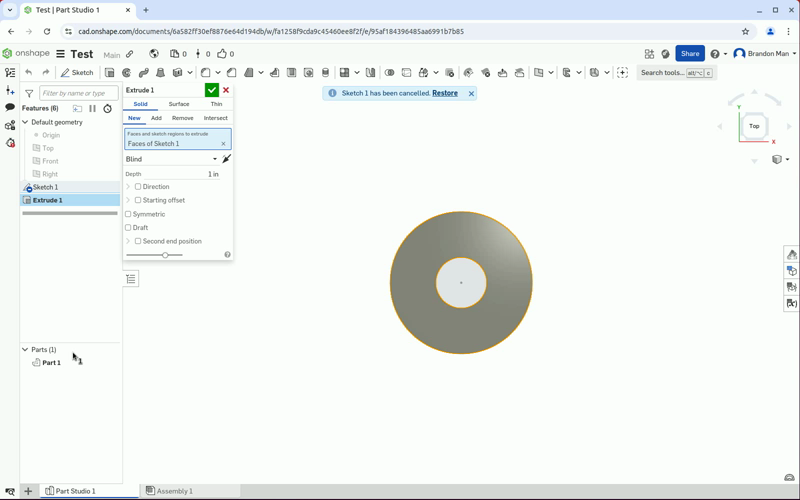
mouse_move(143, 106)
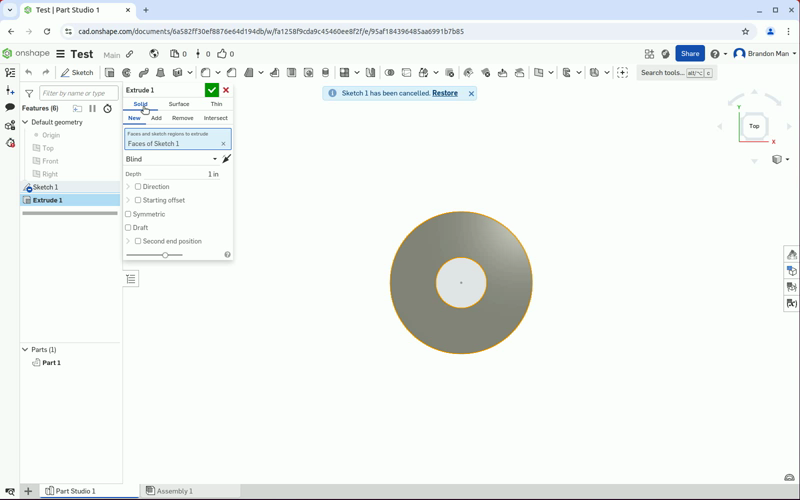
click(143, 106)
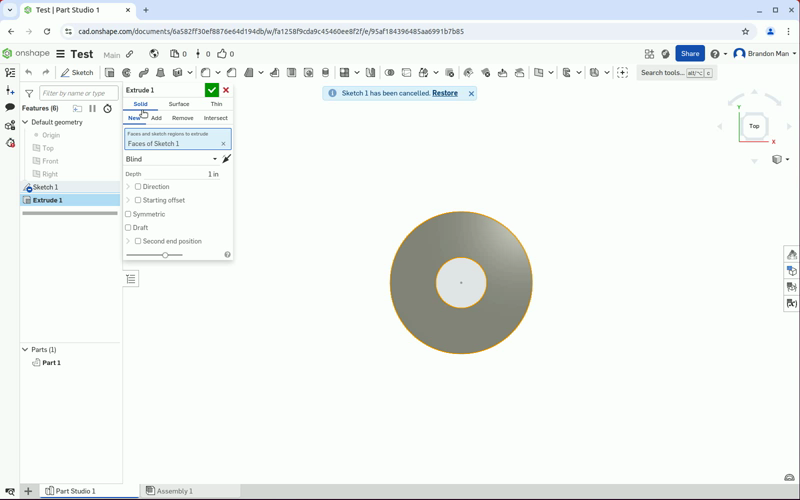
mouse_move(137, 120)
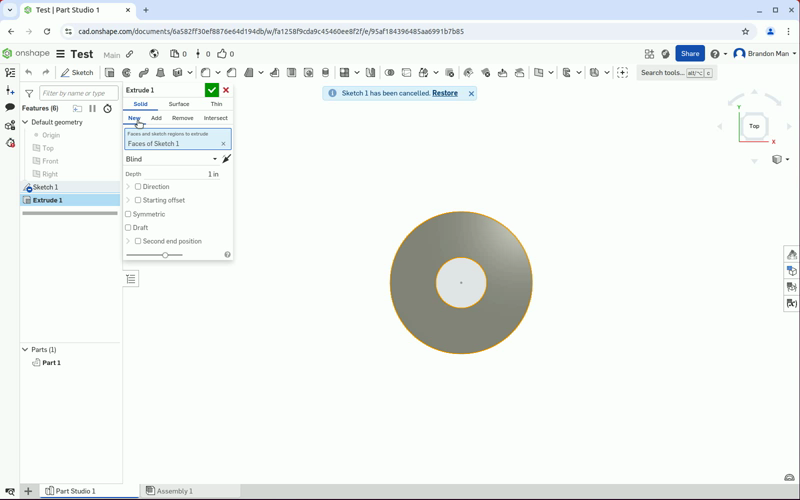
click(137, 120)
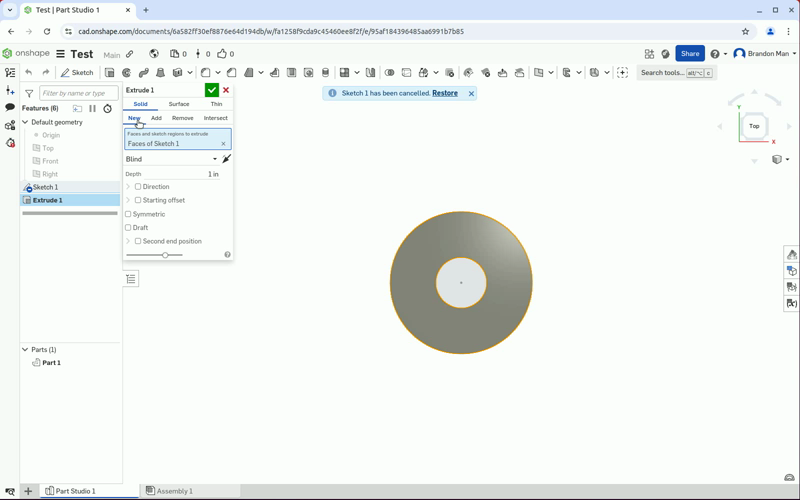
key(tab, 4)
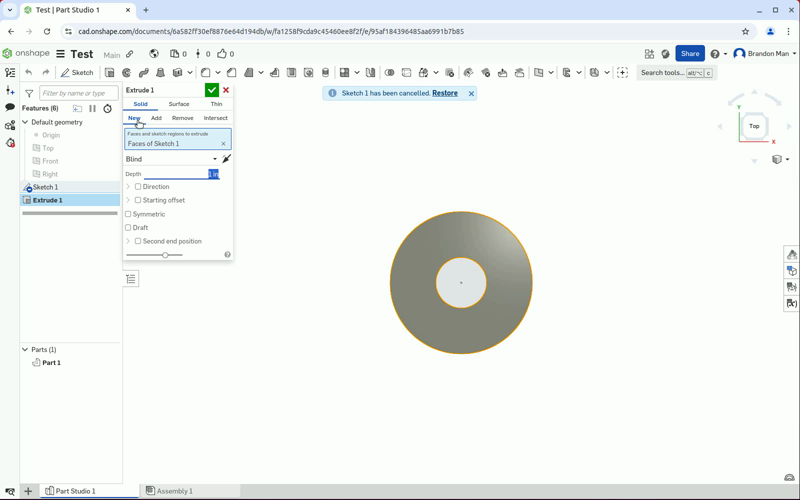
text(46.216)
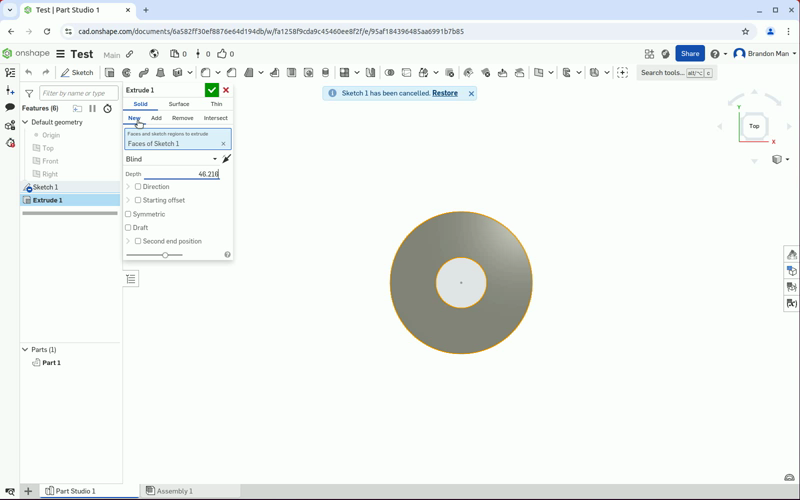
key(tab, 3)
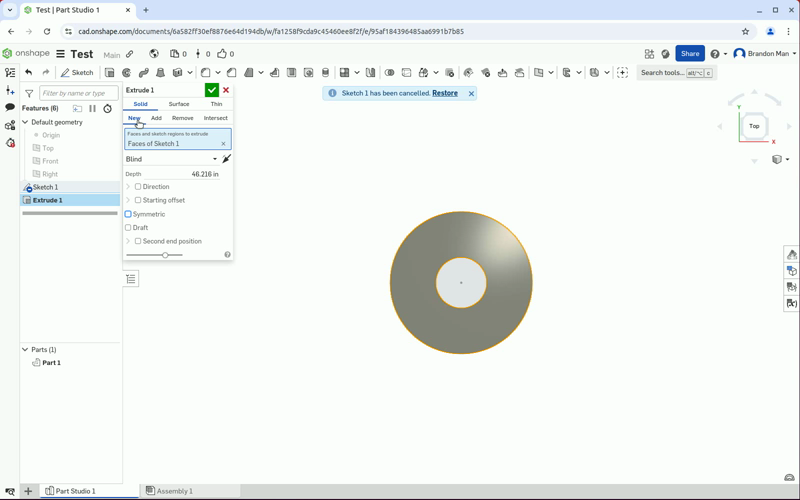
key(space)
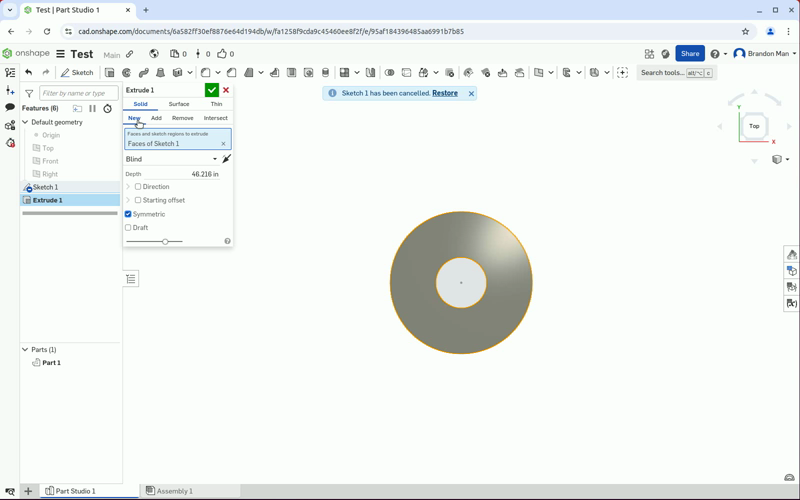
key(enter)
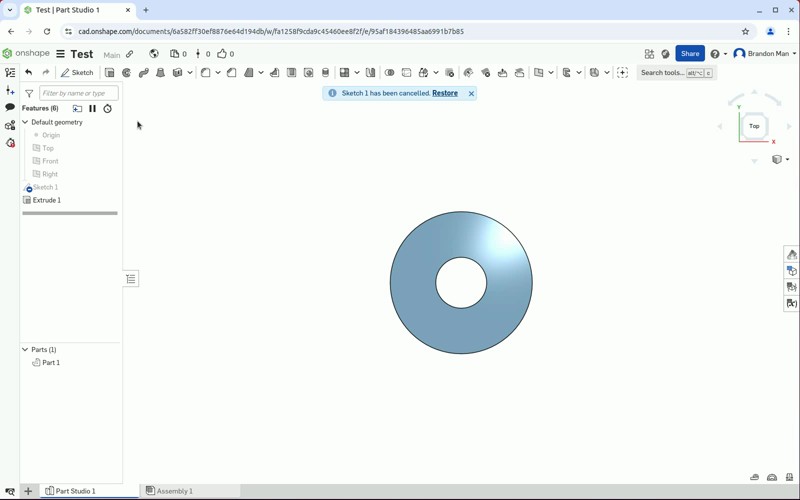
key(shift+h)
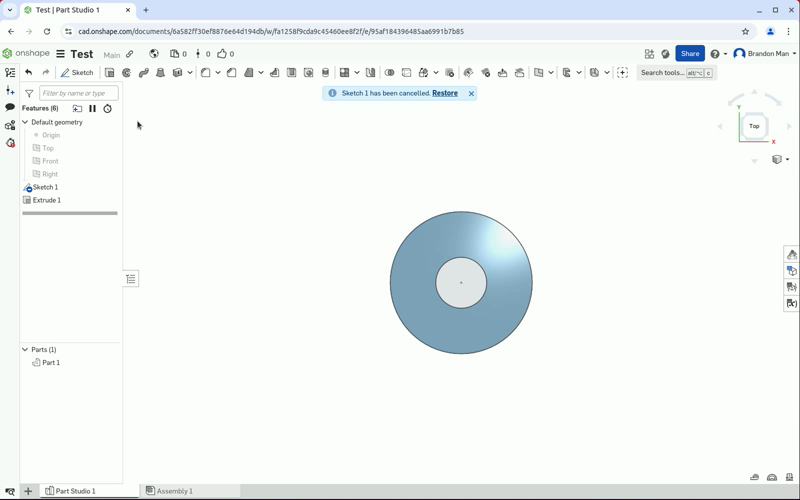
key(shift+h)
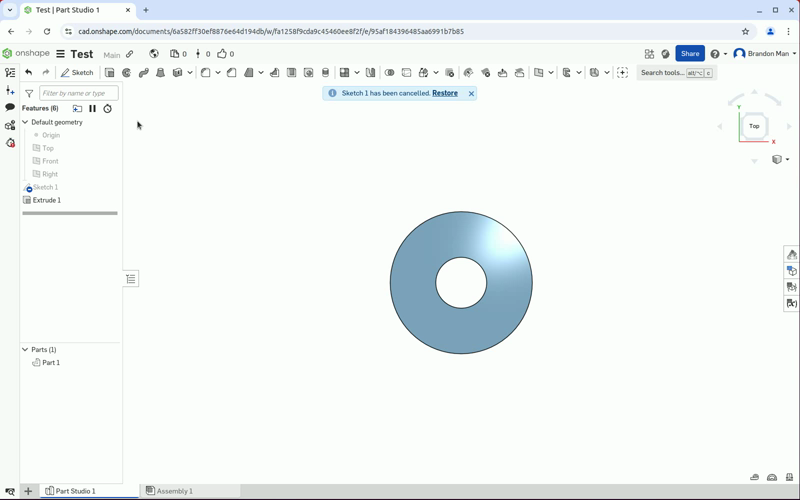
mouse_move(73, 189)
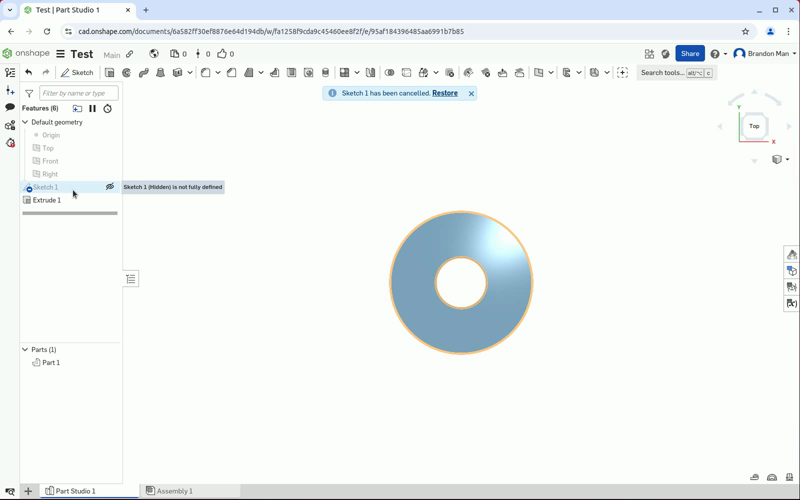
click(73, 189)
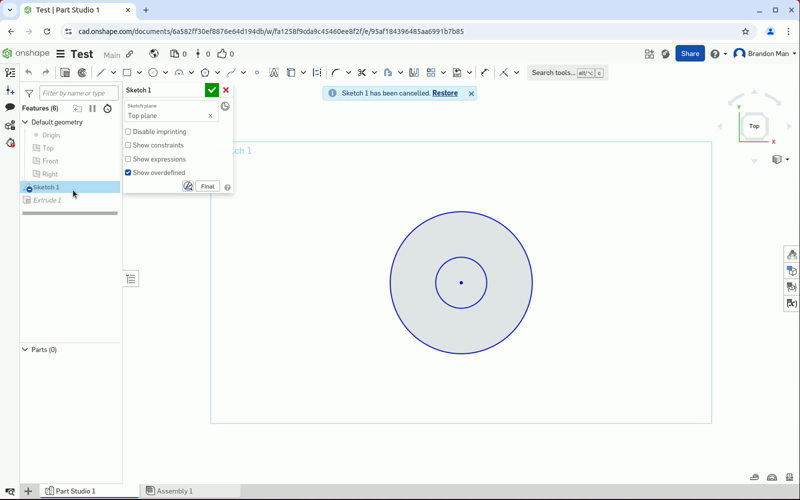
mouse_move(229, 92)
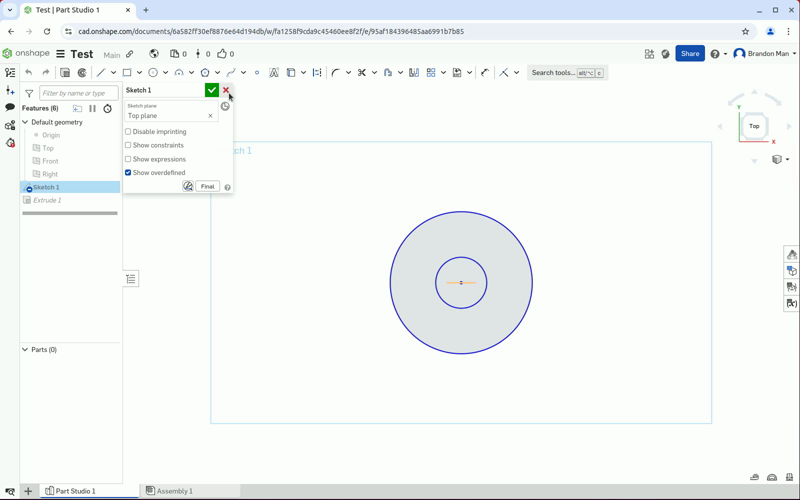
click(229, 92)
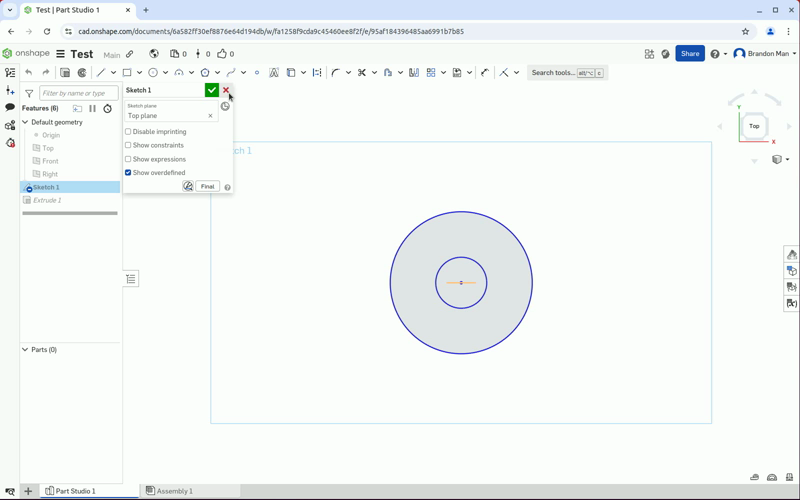
key(shift+s)
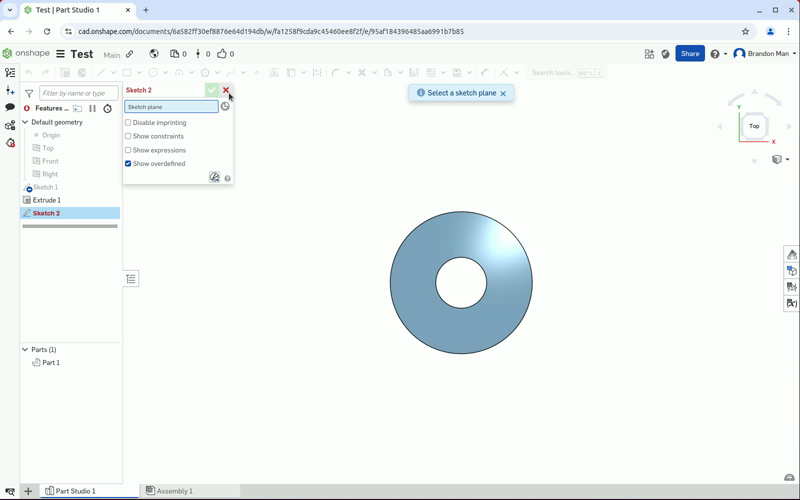
mouse_move(73, 150)
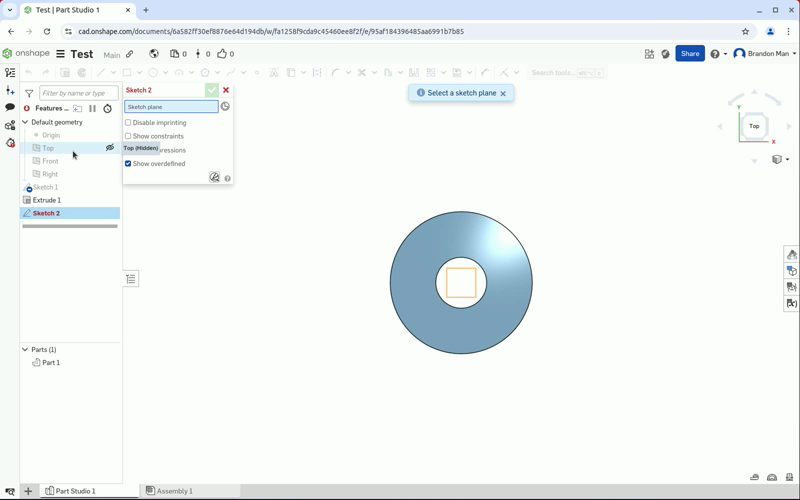
click(73, 150)
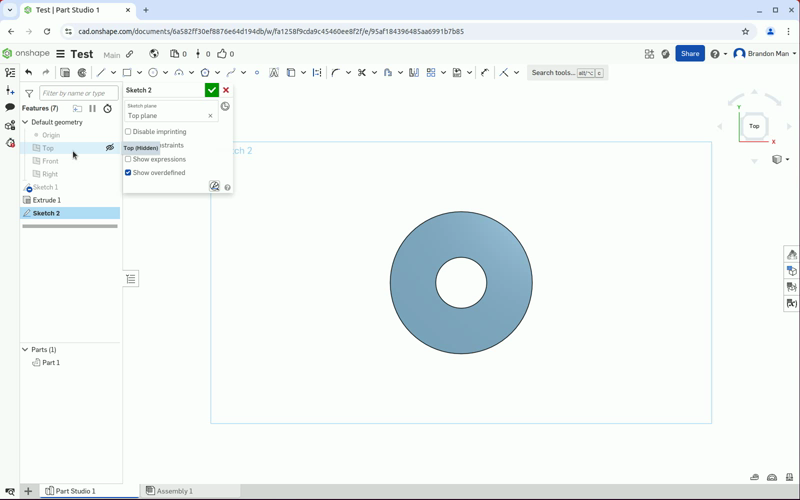
mouse_move(73, 352)
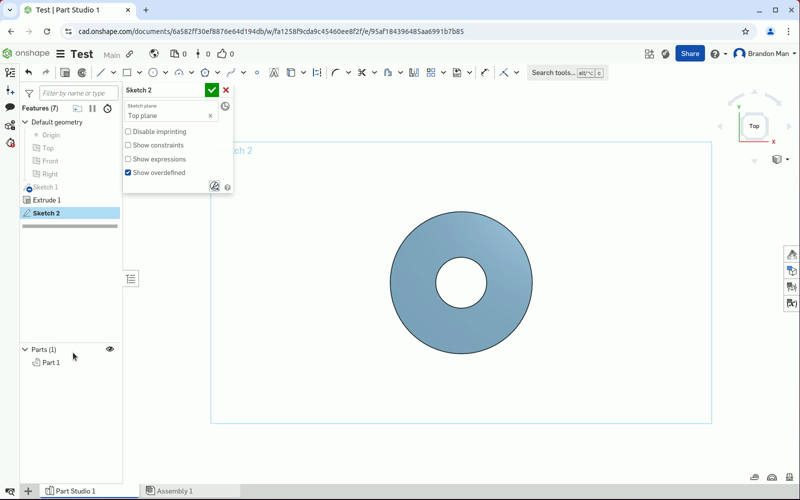
key(y)
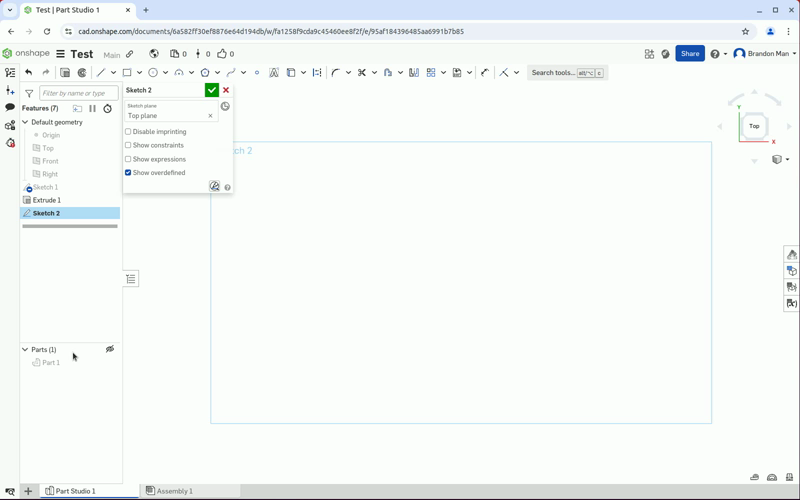
key(l)
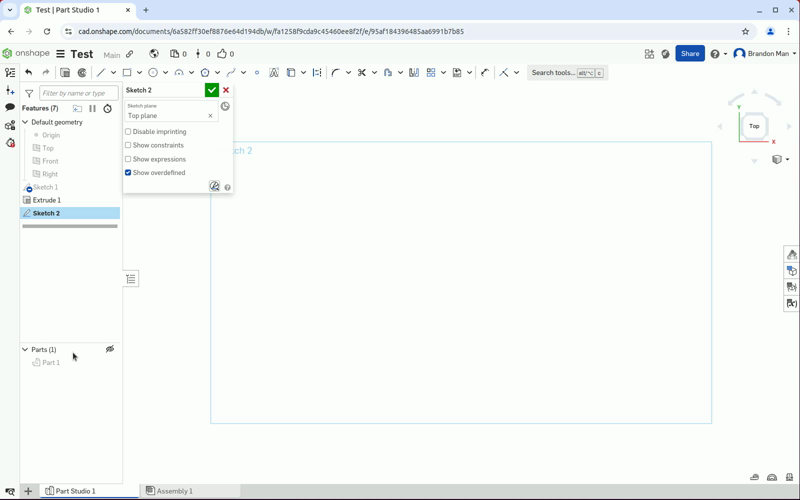
key_down(shift)
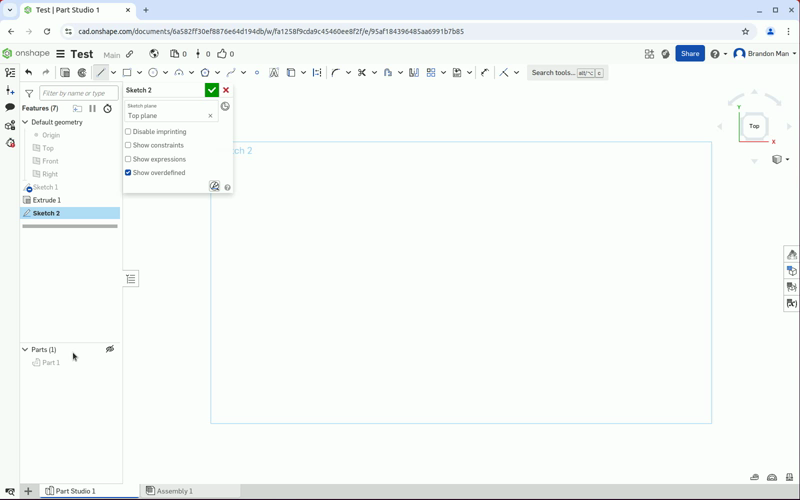
mouse_move(439, 267)
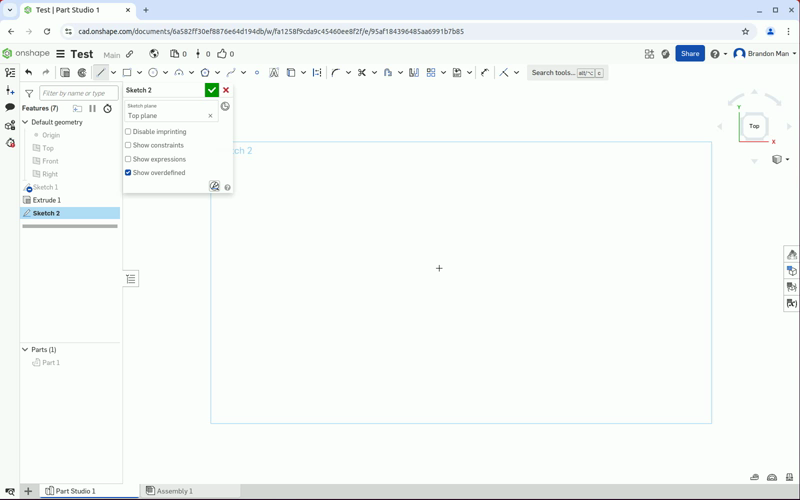
click(439, 267)
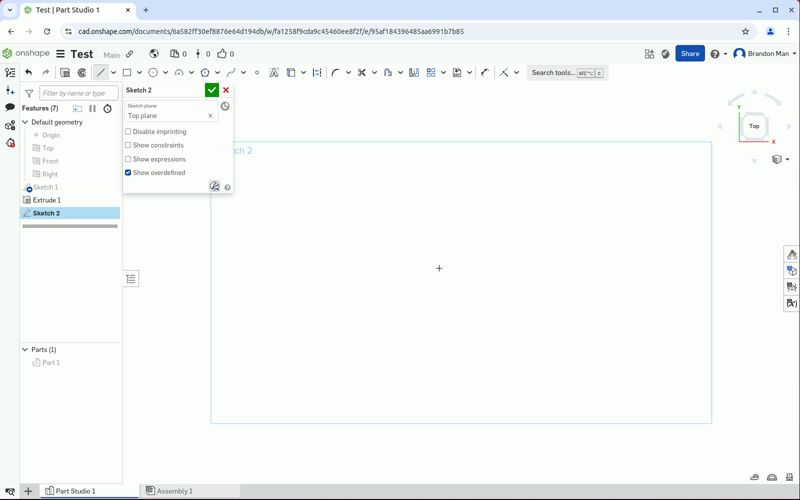
key_up(shift)
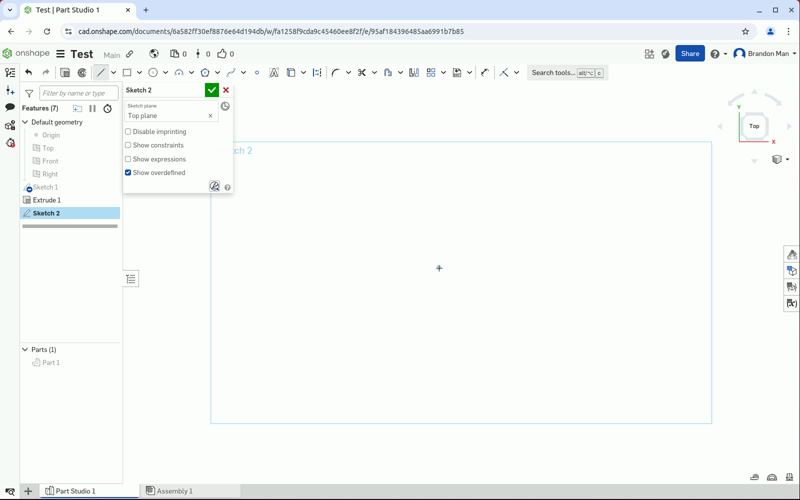
key_down(shift)
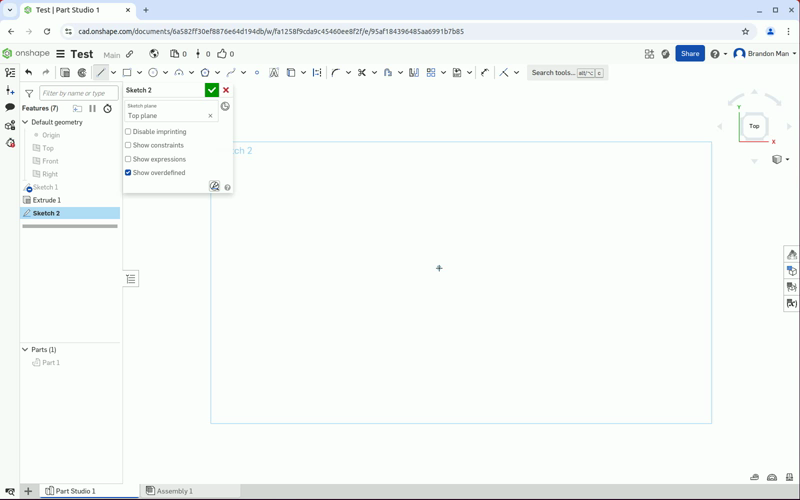
mouse_move(469, 267)
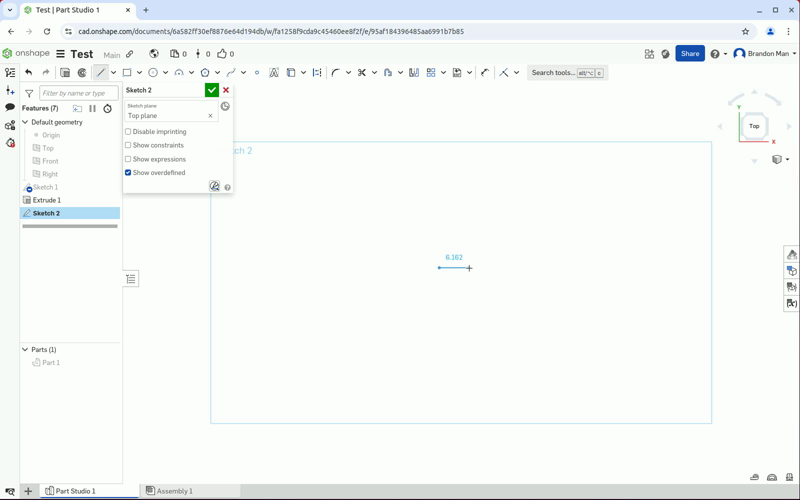
mouse_move(481, 267)
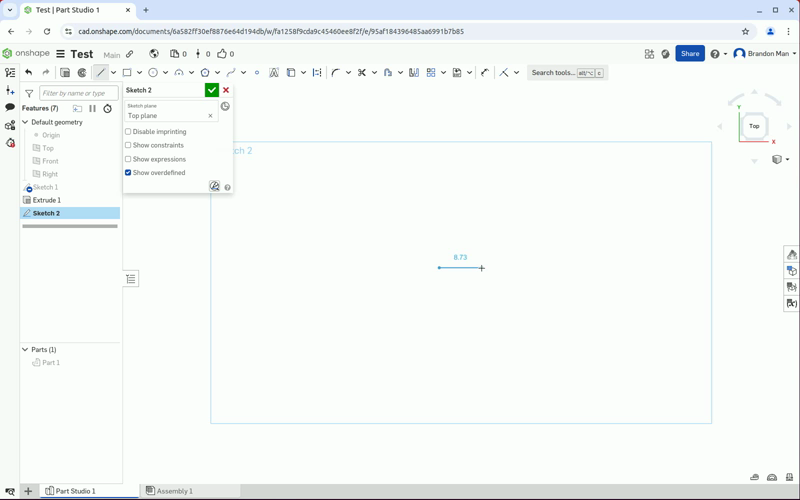
click(481, 267)
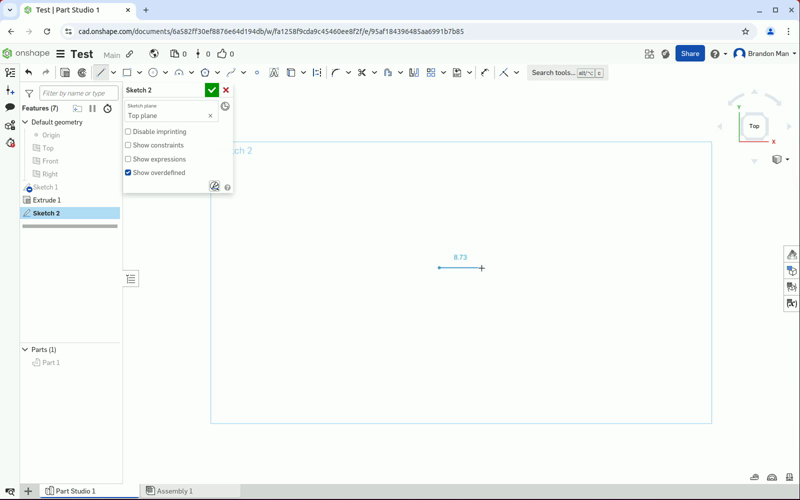
key_up(shift)
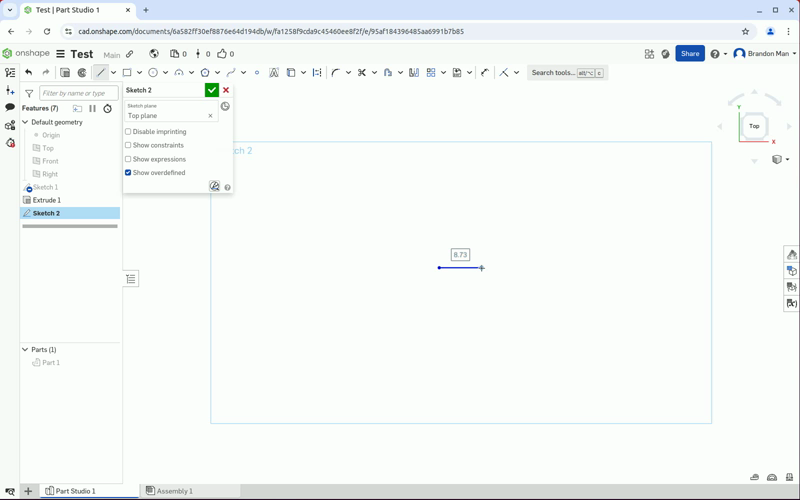
key(esc)
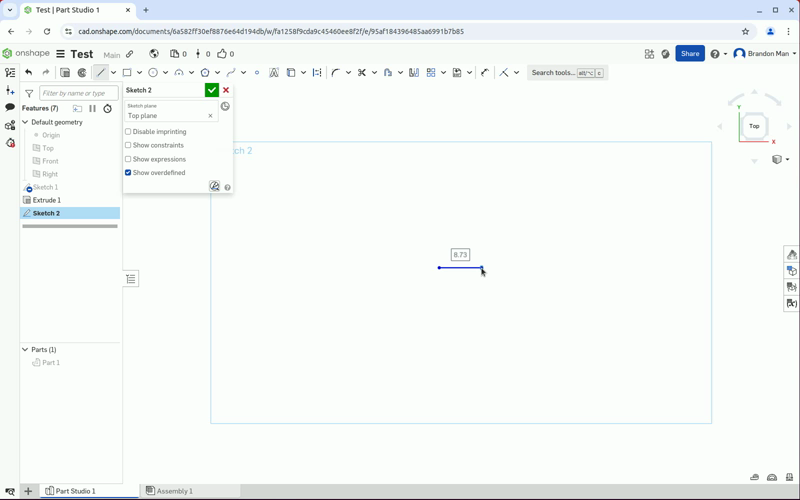
key(a)
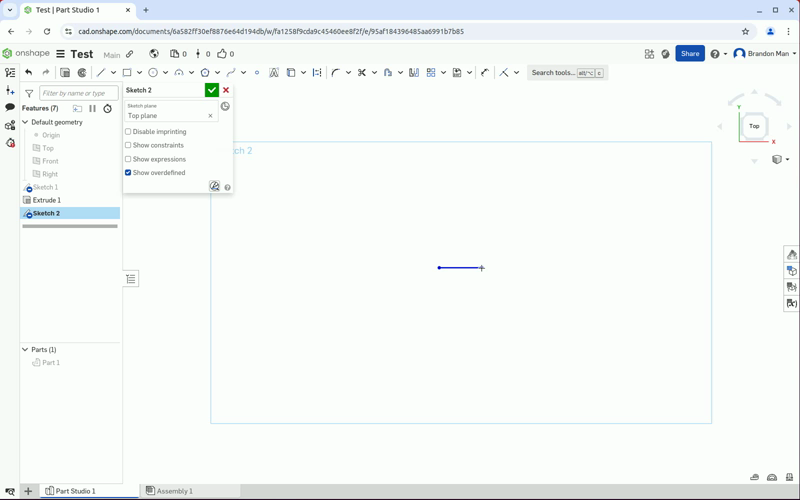
mouse_move(481, 267)
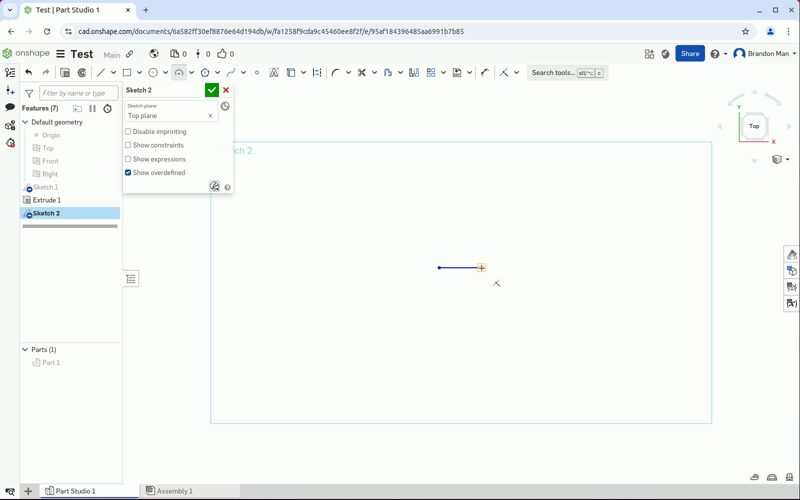
click(481, 267)
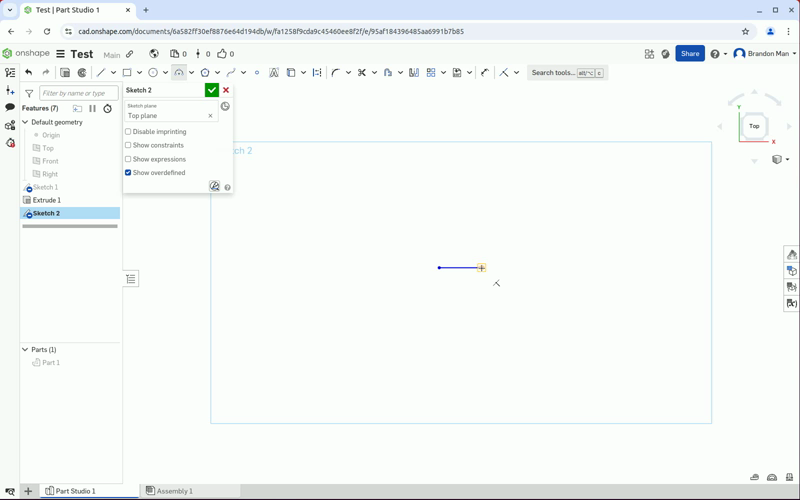
mouse_move(439, 267)
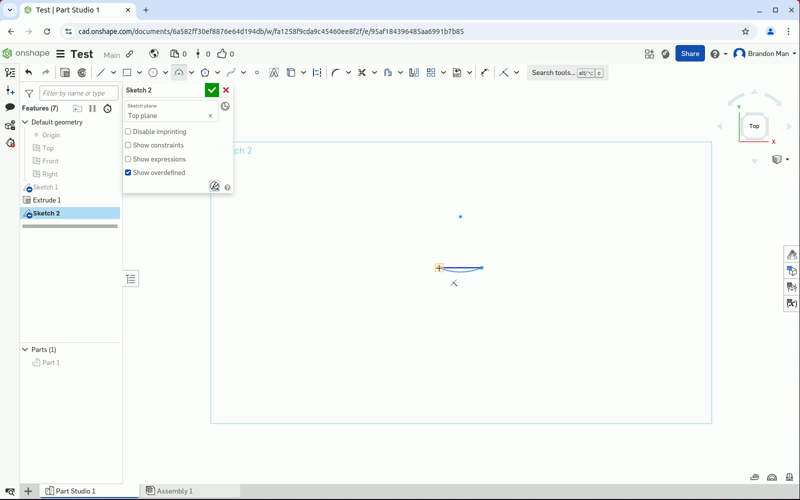
click(439, 267)
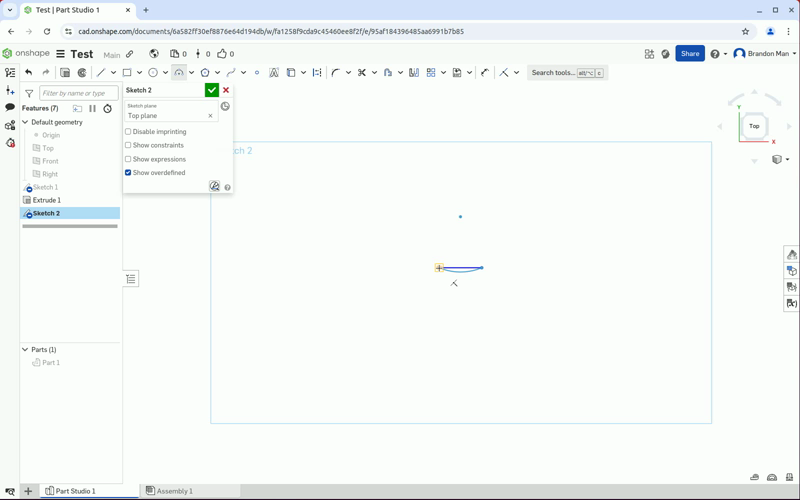
key_down(shift)
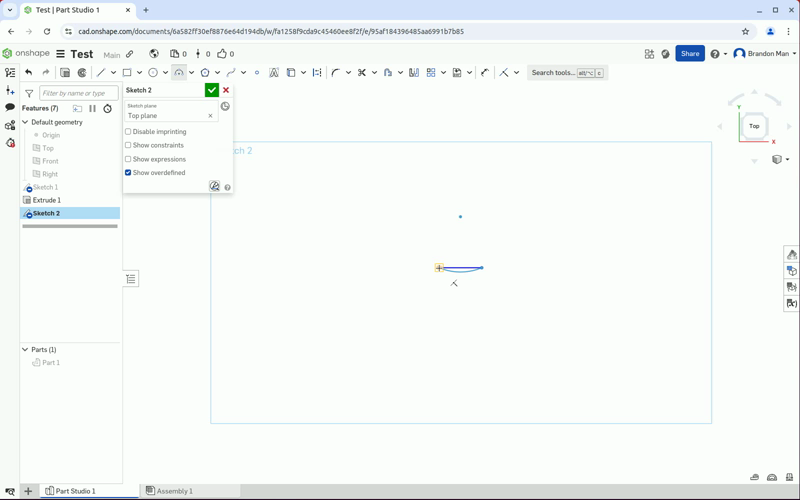
mouse_move(460, 256)
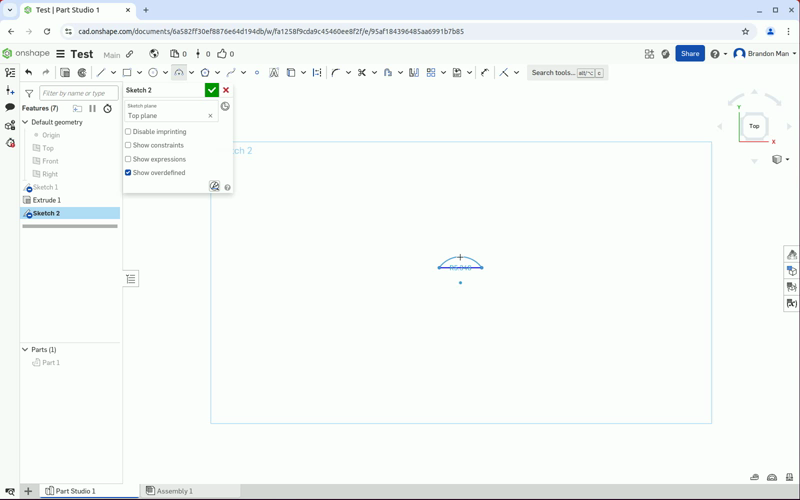
click(460, 256)
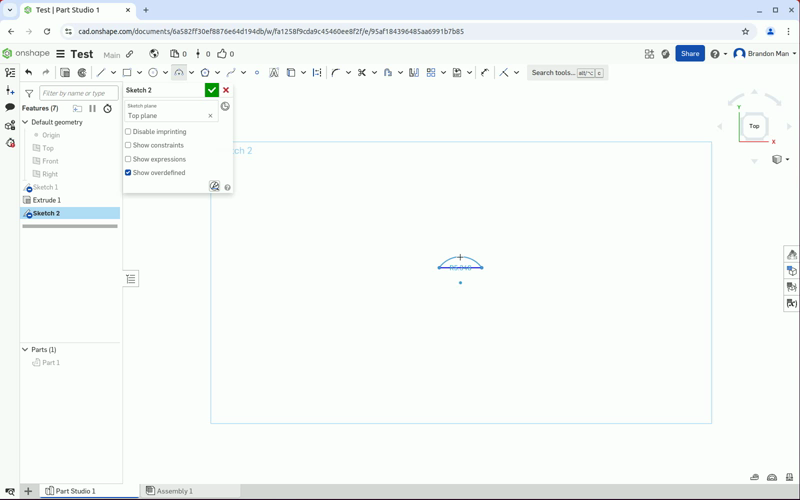
key_up(shift)
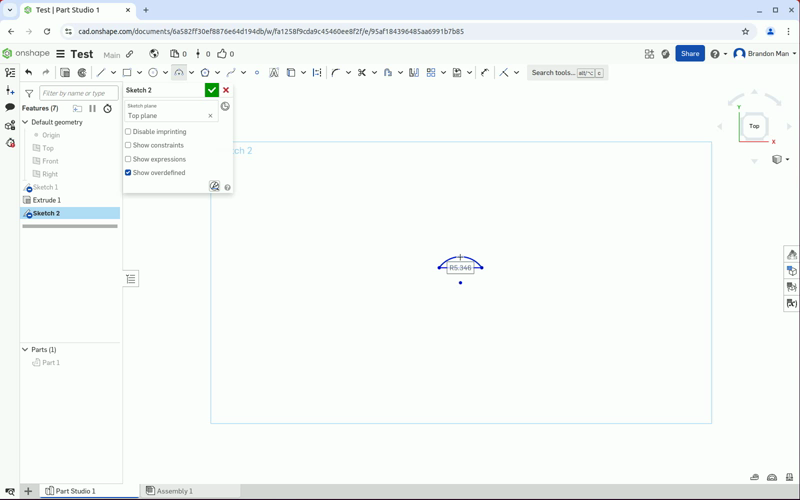
key(esc)
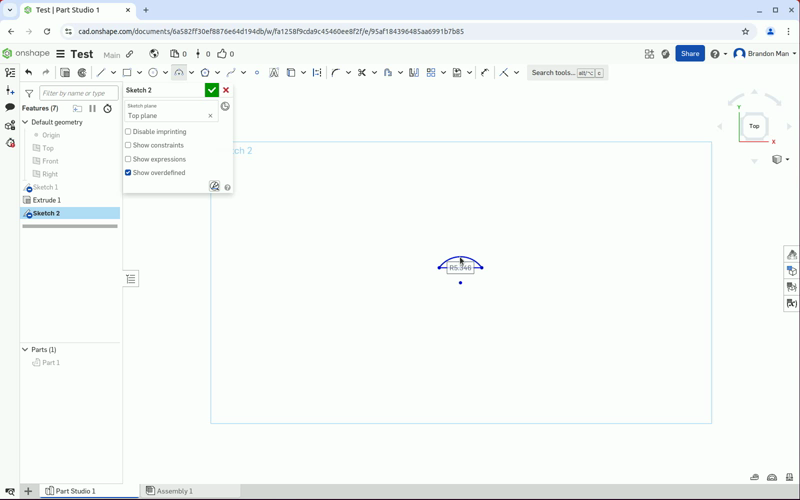
mouse_move(452, 263)
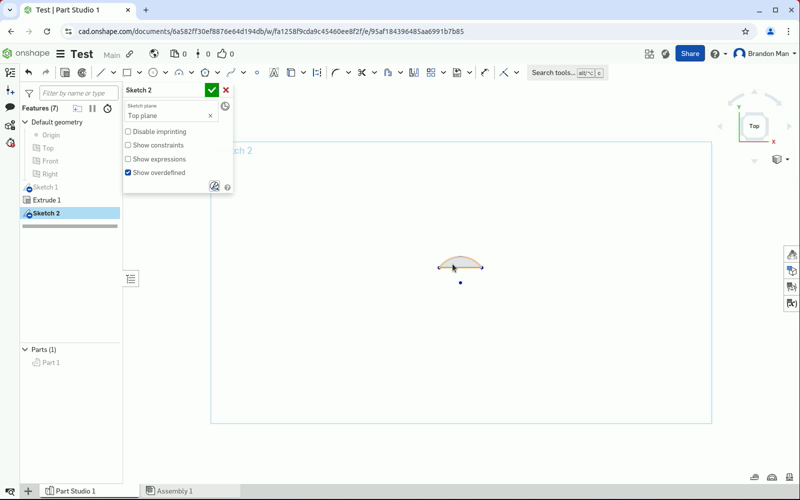
scroll(6)
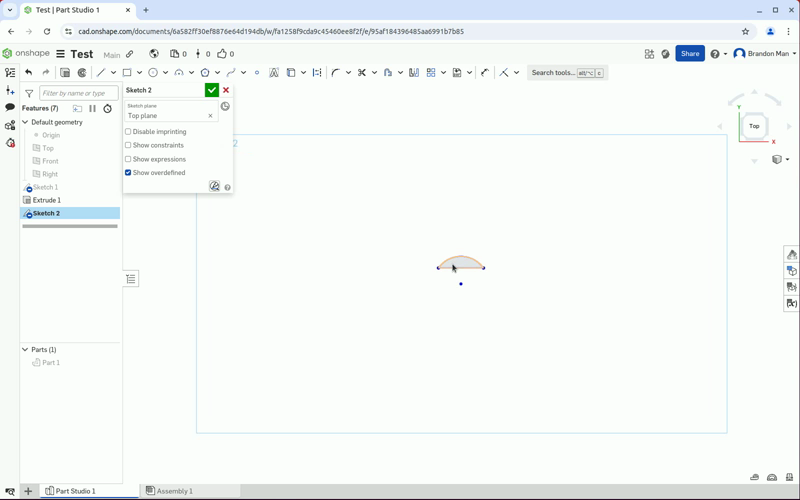
scroll(6)
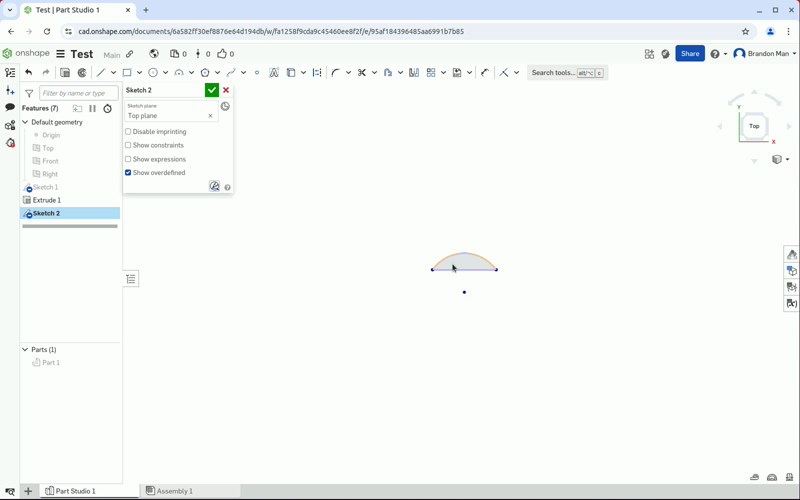
scroll(6)
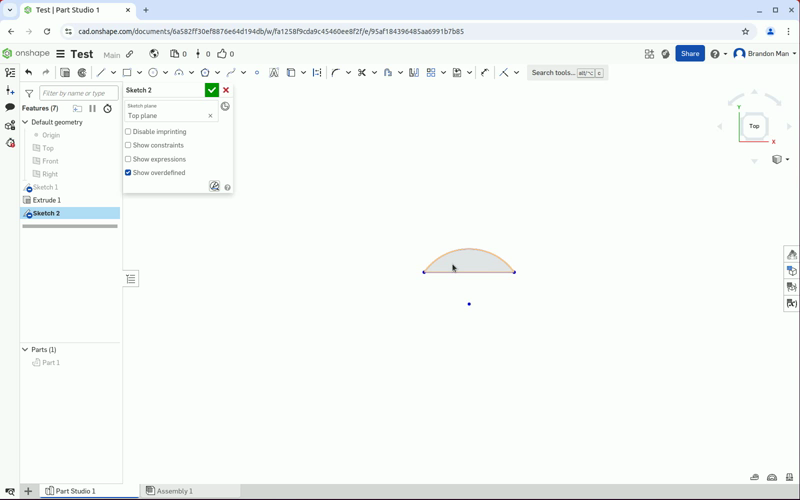
scroll(6)
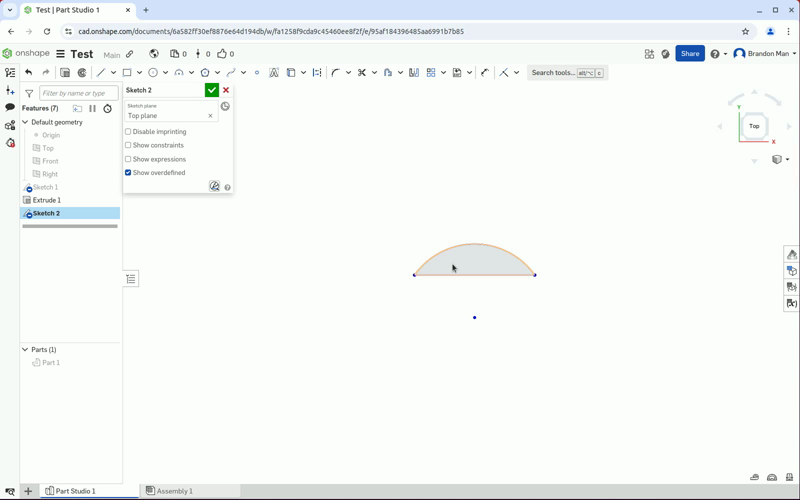
scroll(6)
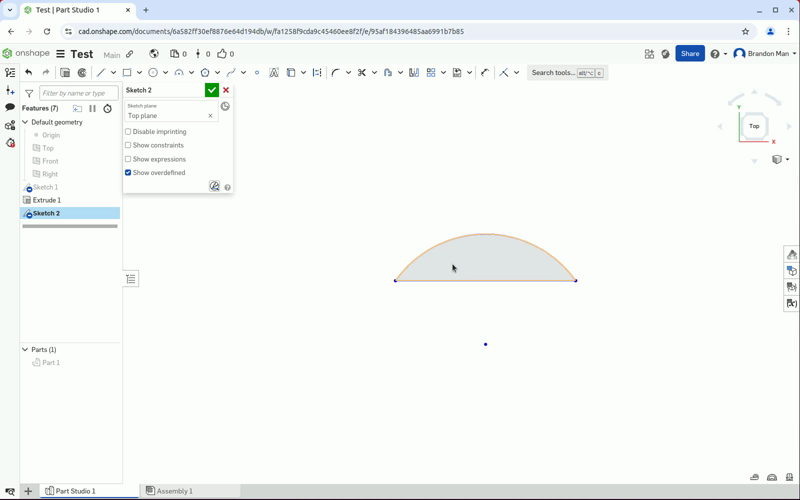
scroll(6)
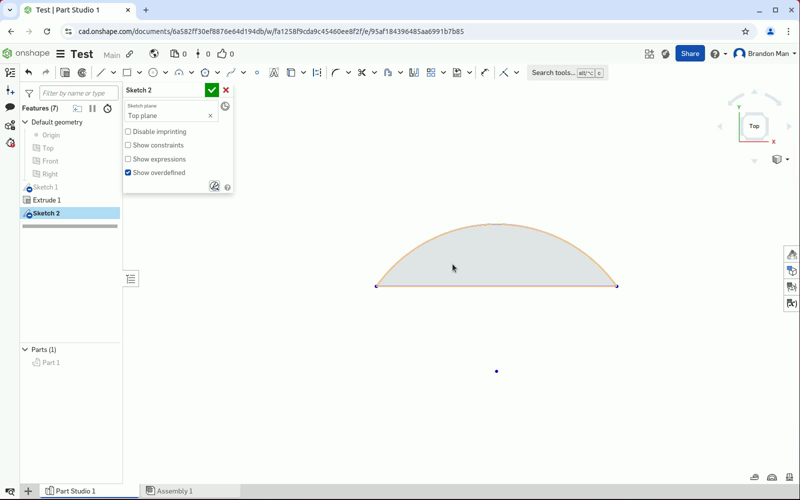
scroll(6)
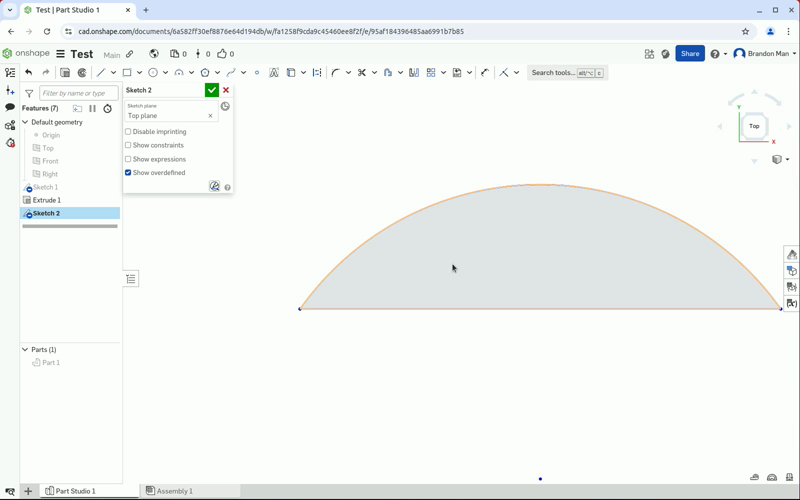
click(452, 263)
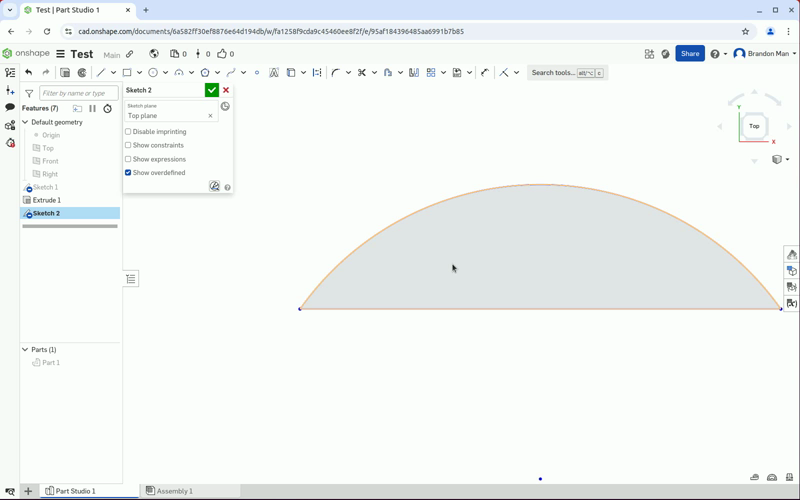
scroll(-6)
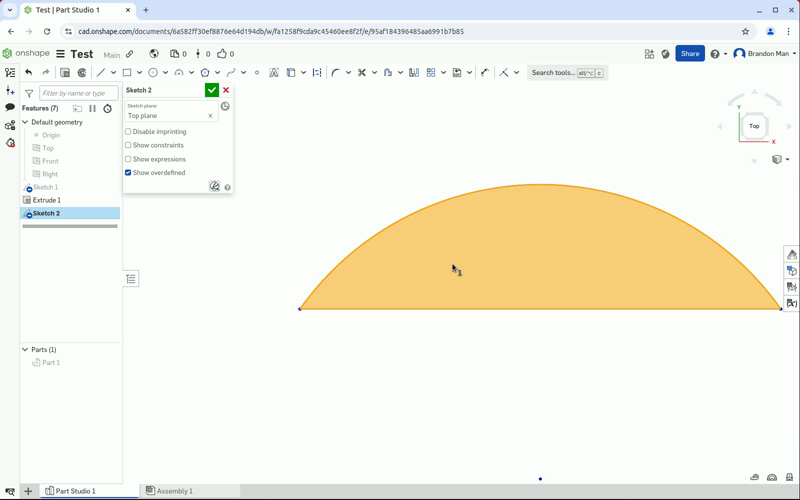
scroll(-6)
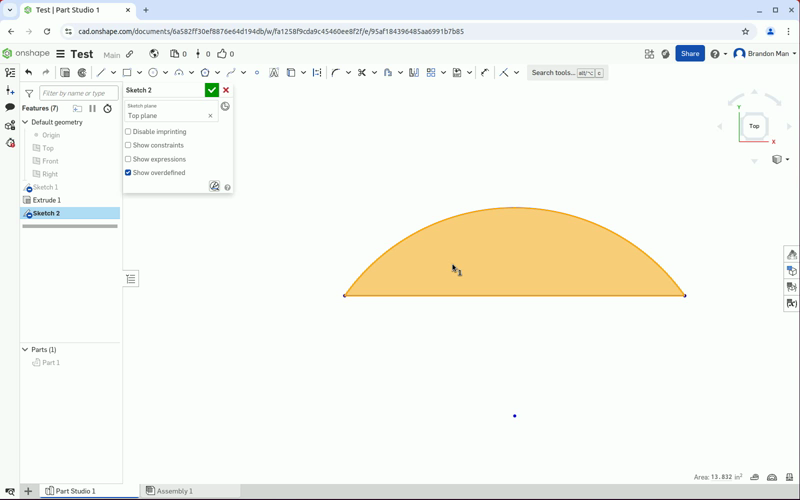
scroll(-6)
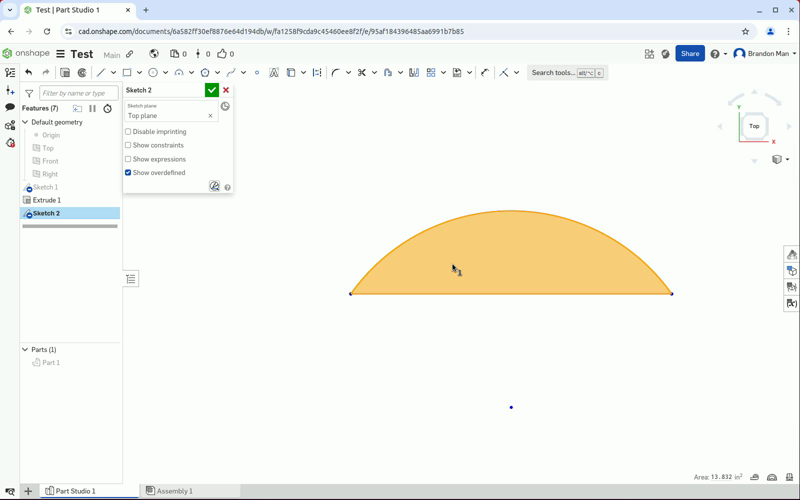
scroll(-6)
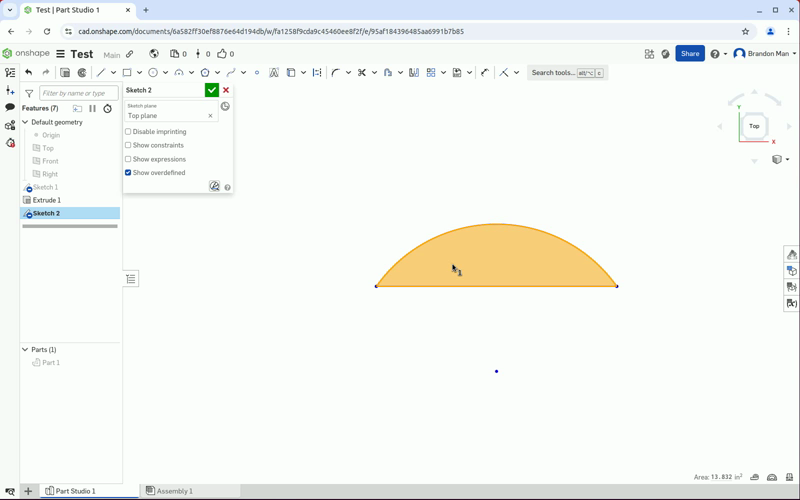
scroll(-6)
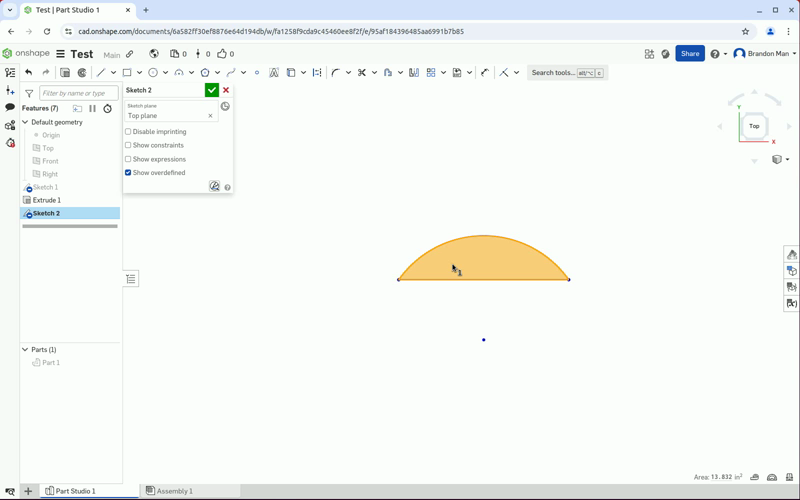
scroll(-6)
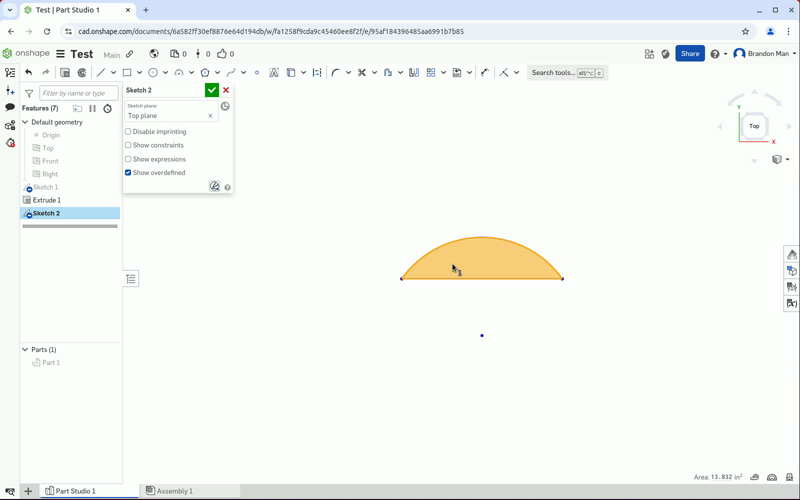
scroll(-6)
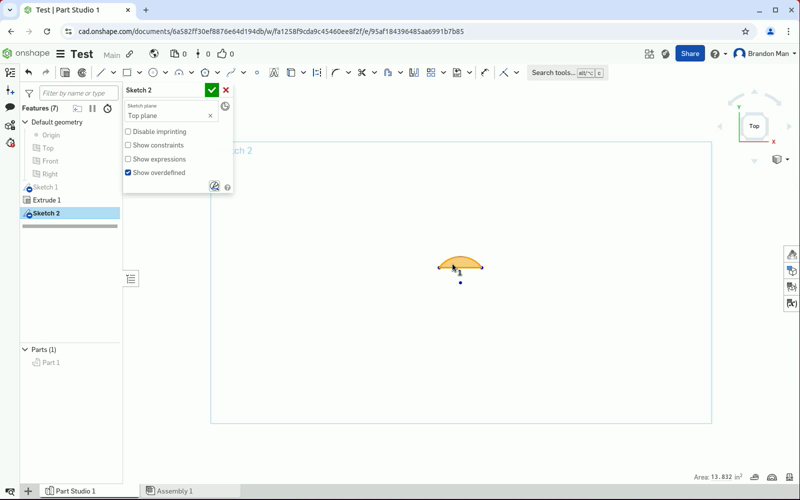
mouse_move(73, 352)
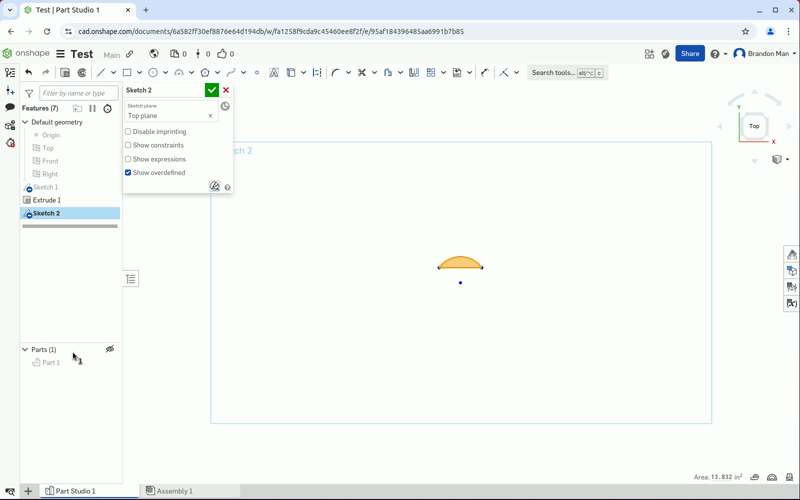
key(shift+y)
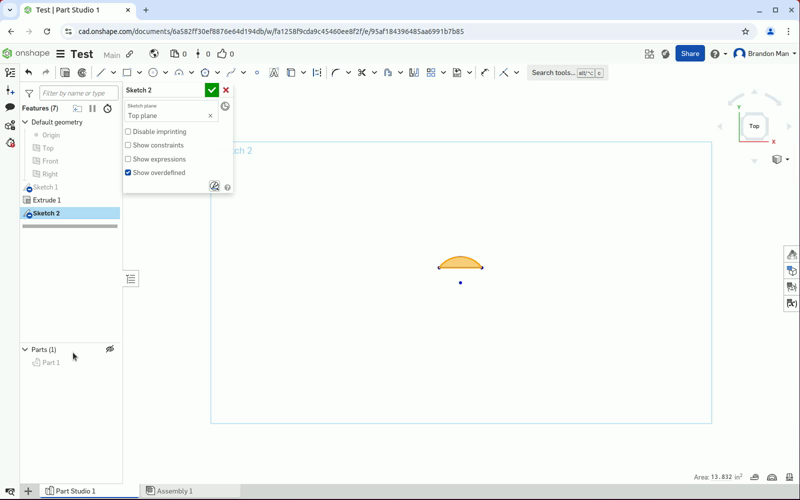
key(shift+e)
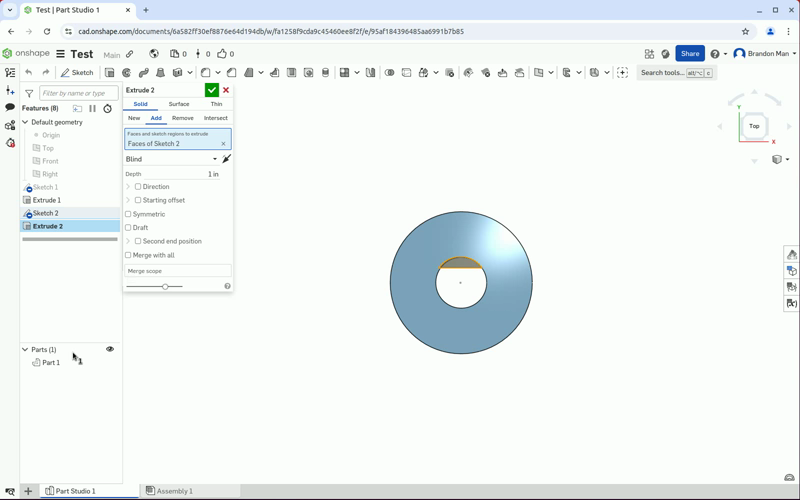
mouse_move(143, 106)
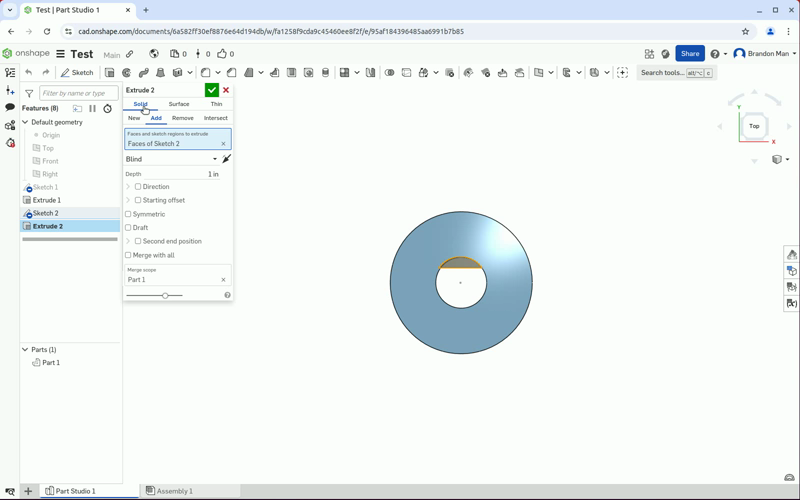
click(143, 106)
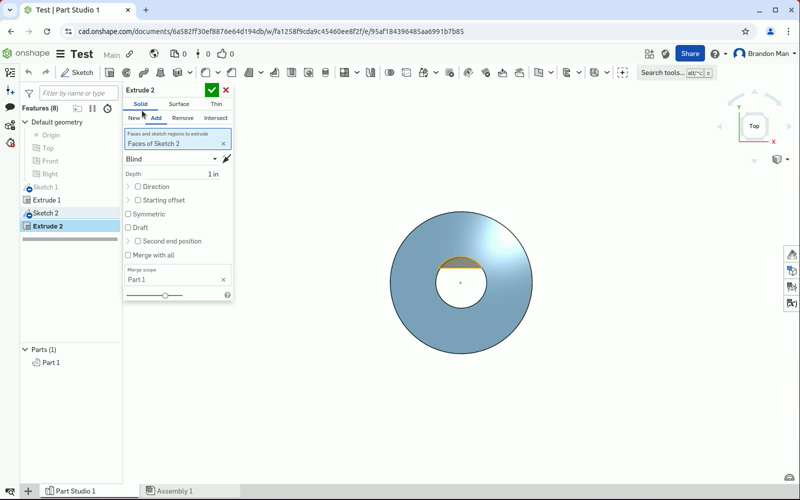
mouse_move(137, 120)
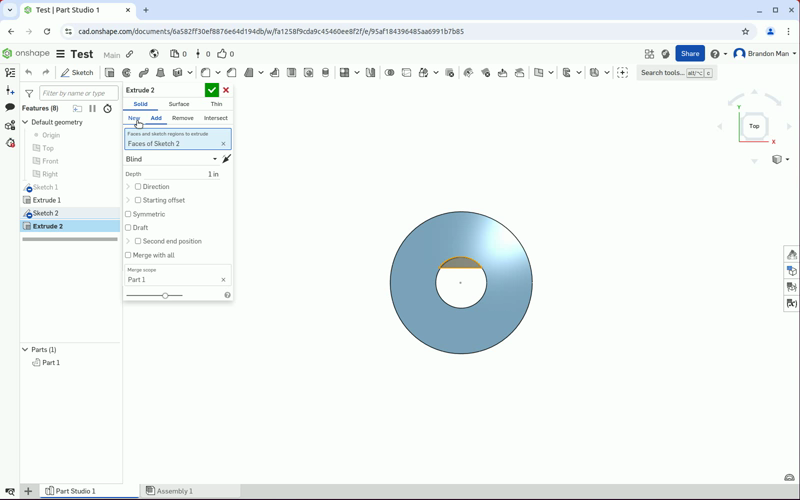
click(137, 120)
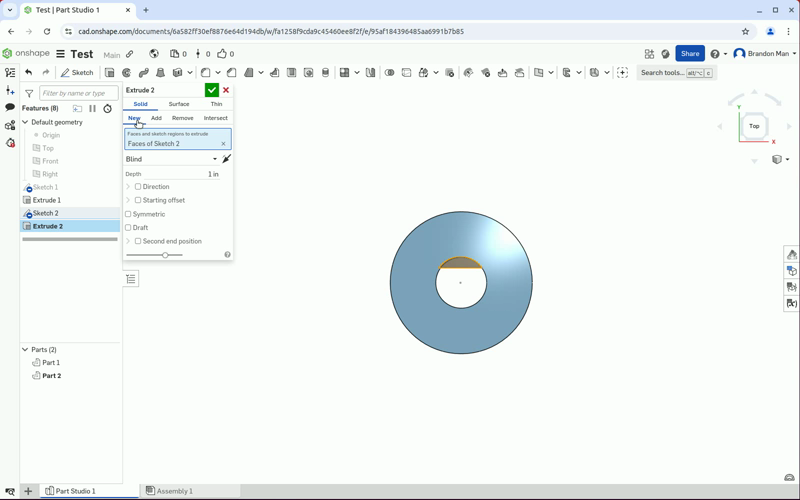
key(tab, 4)
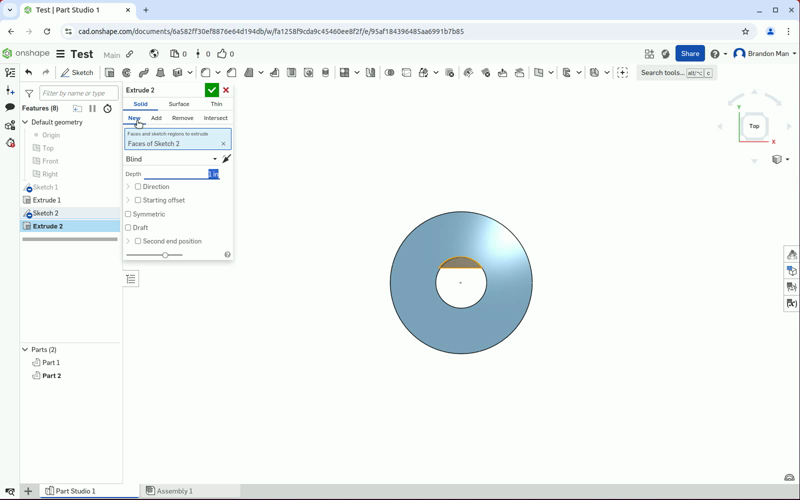
text(46.216)
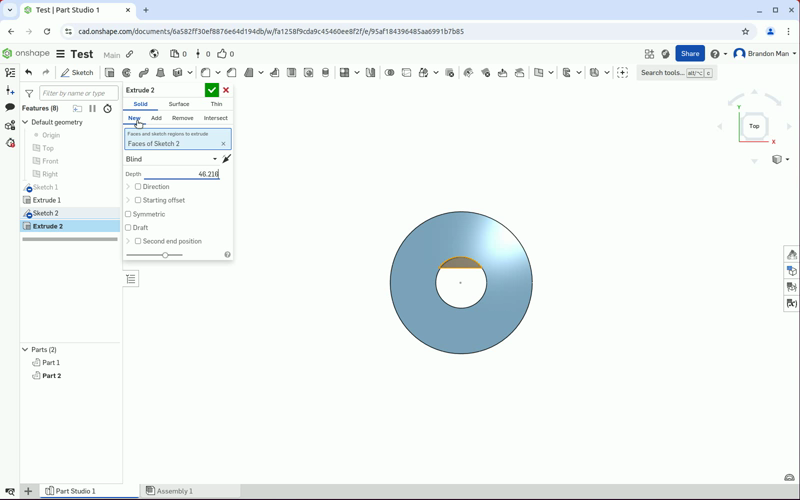
key(tab, 3)
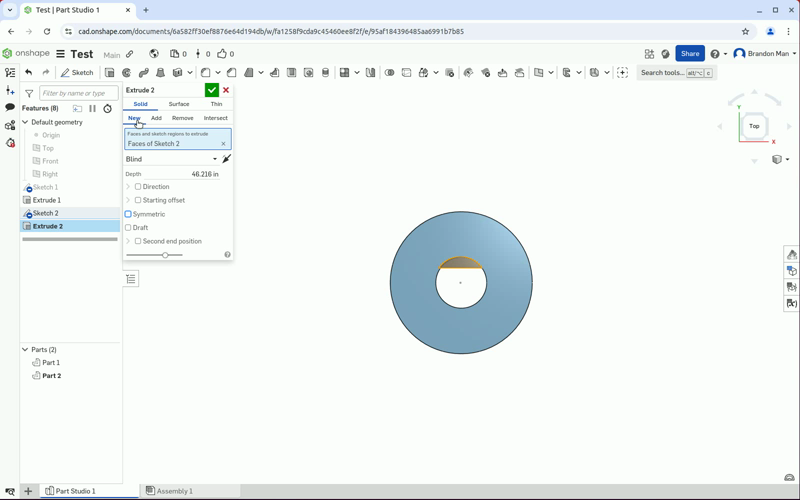
key(space)
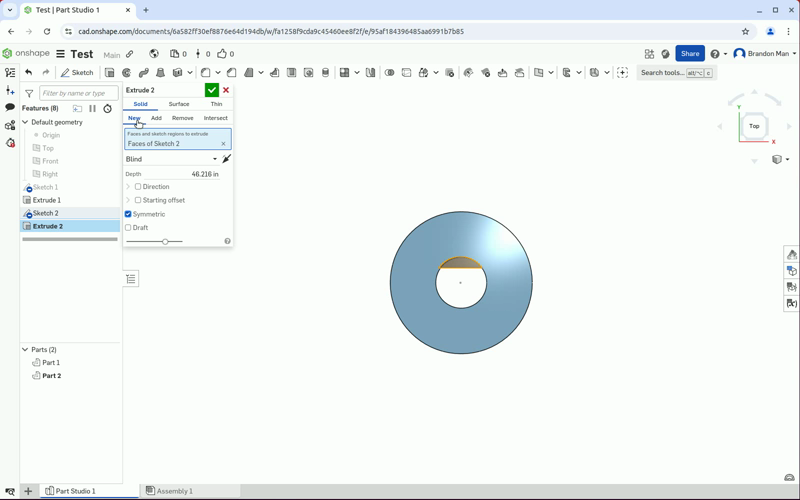
key(enter)
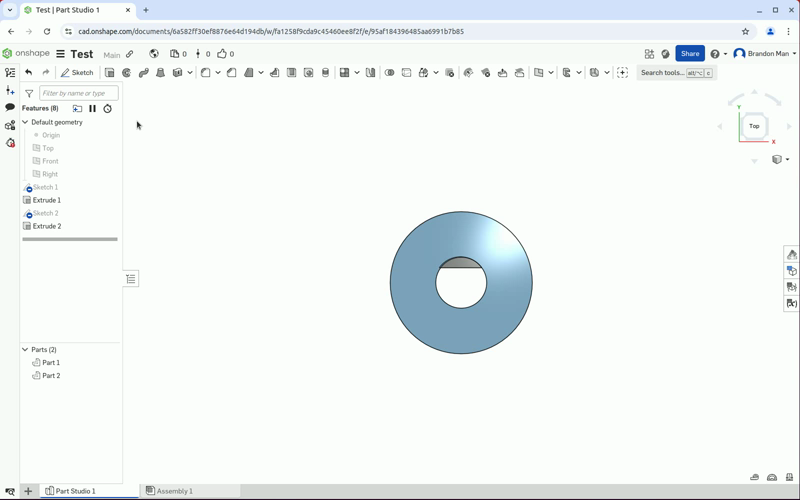
key(shift+h)
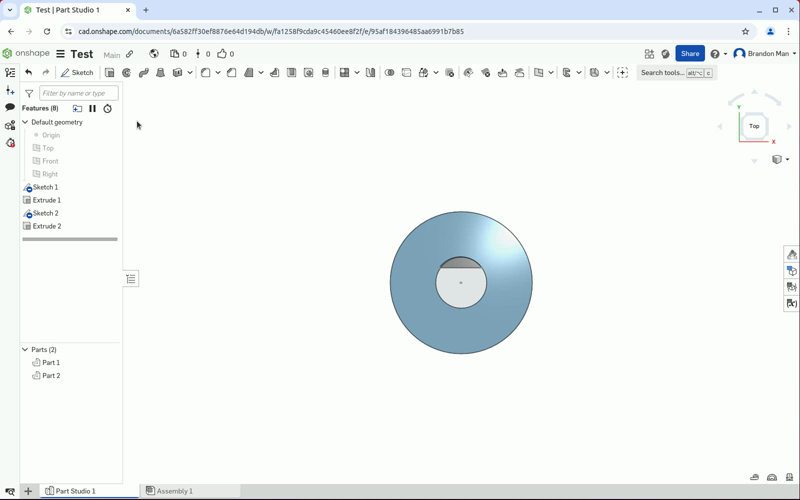
key(shift+h)
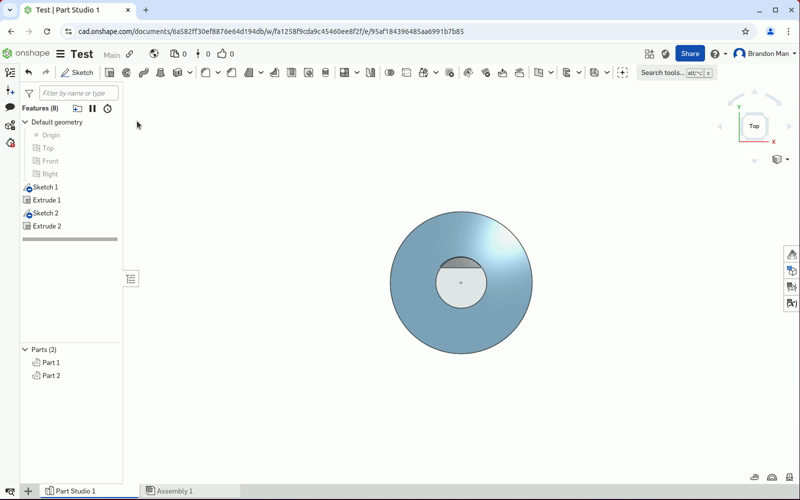
key(shift+7)
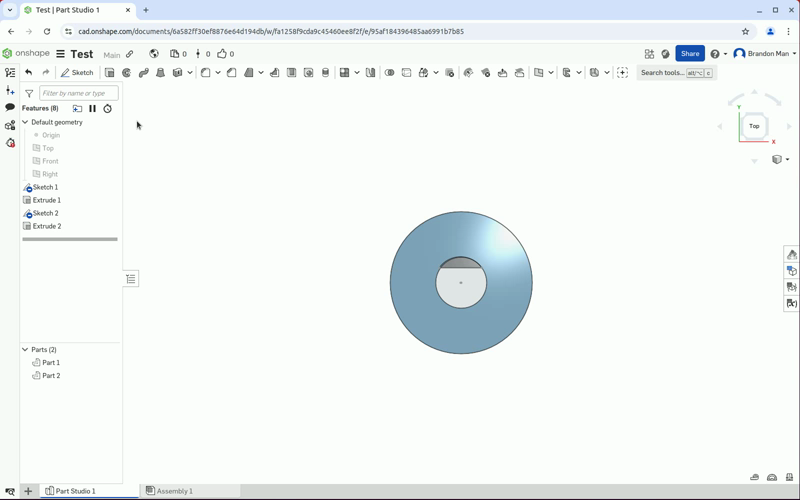
key(up, 3)
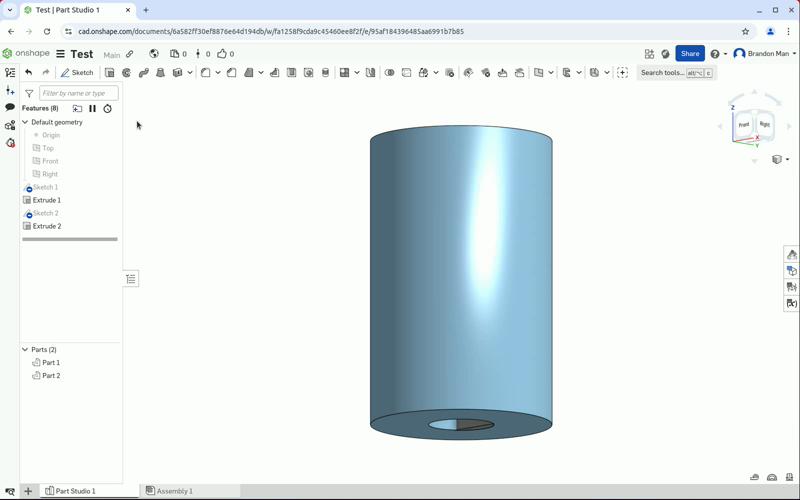
key(left, 3)
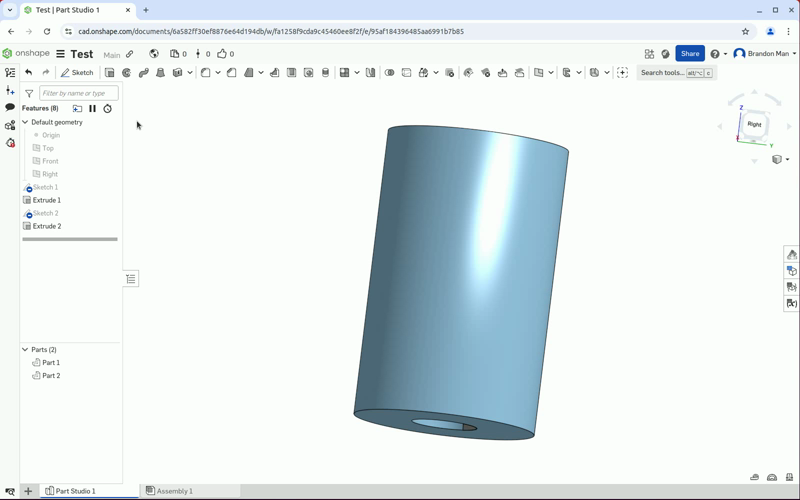
key(right, 3)
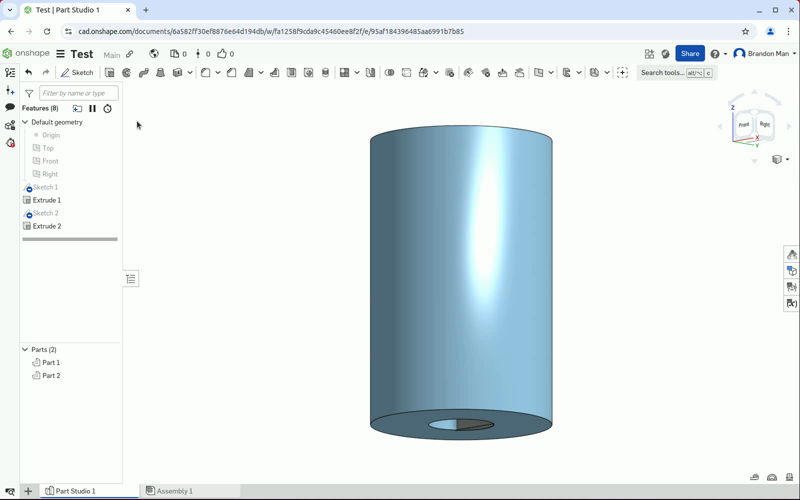
key(down, 3)
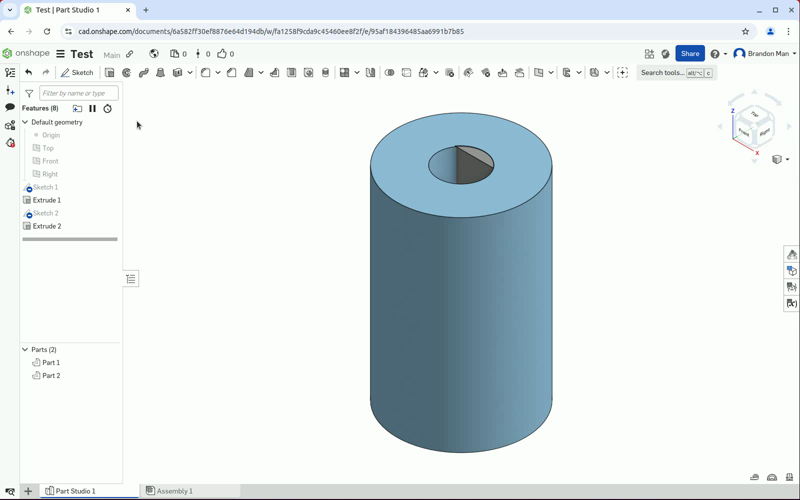
mouse_move(73, 189)
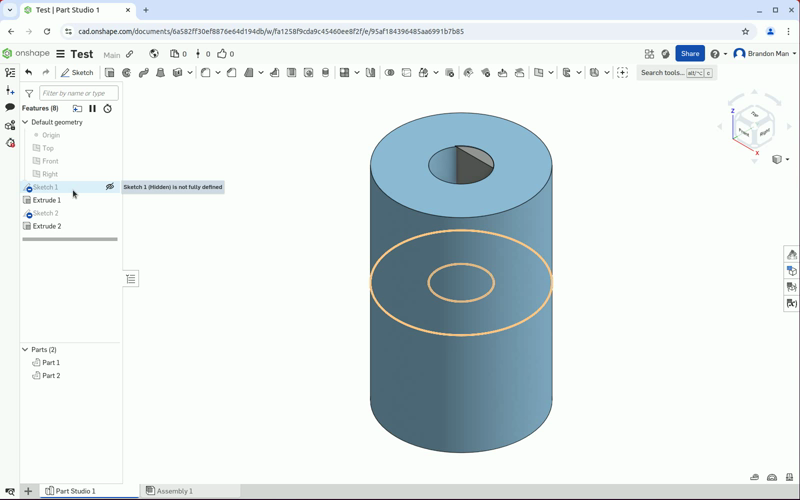
click(73, 189)